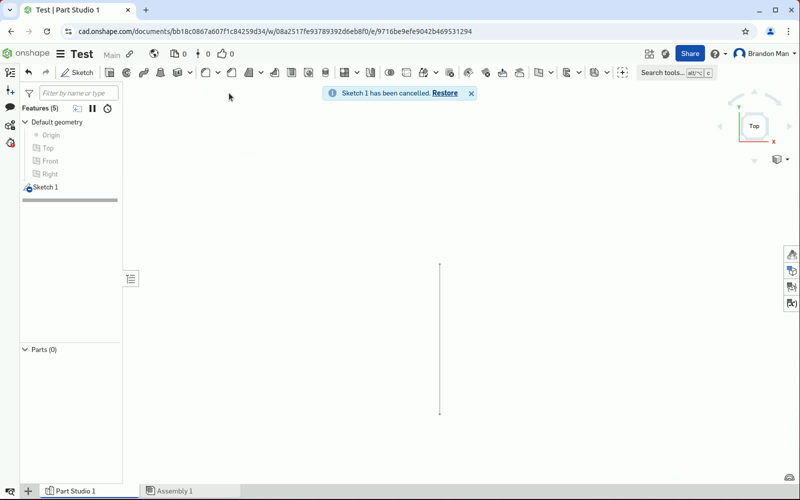
key(shift+h)
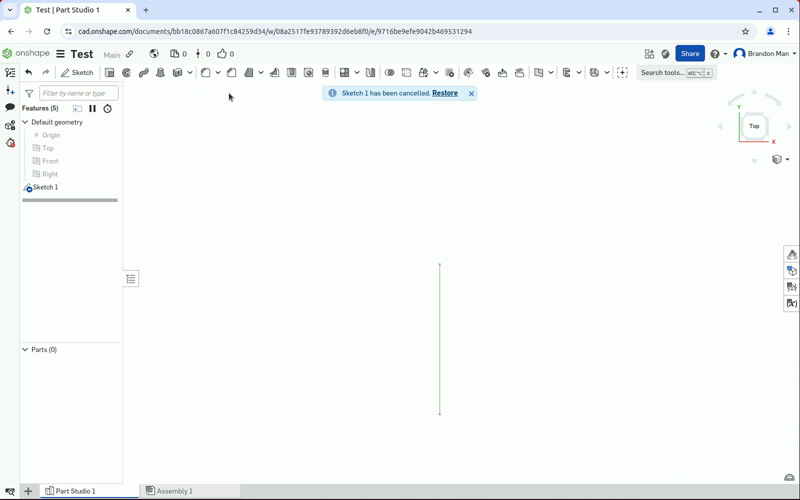
key(shift+s)
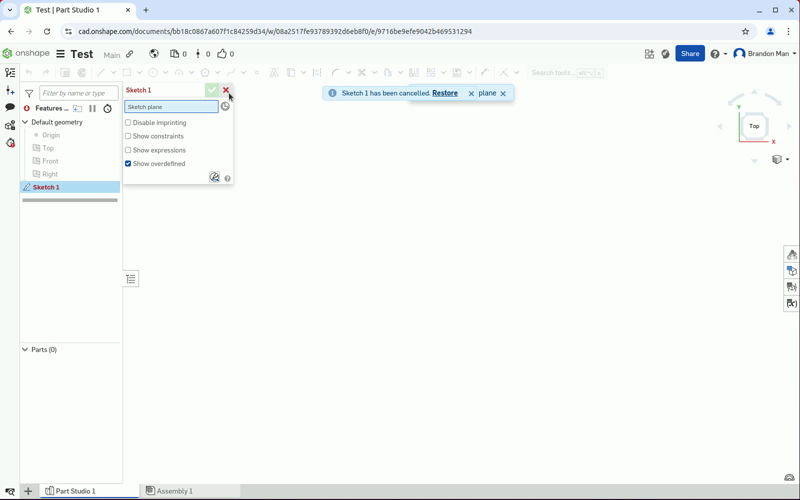
mouse_move(73, 150)
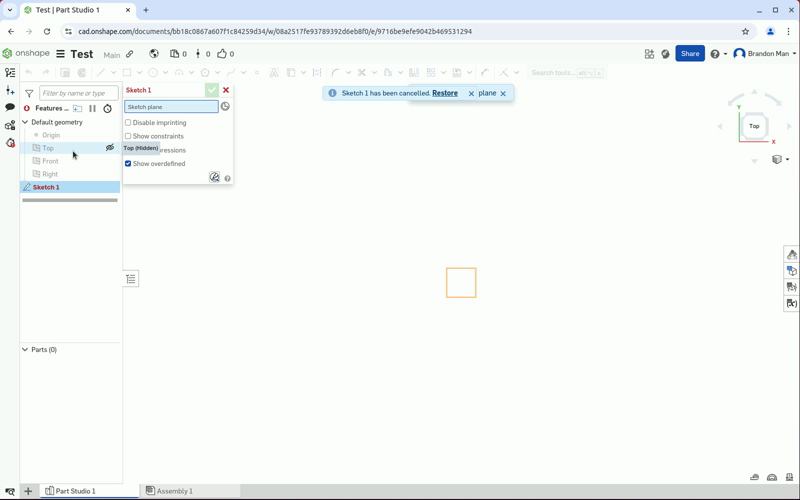
click(73, 150)
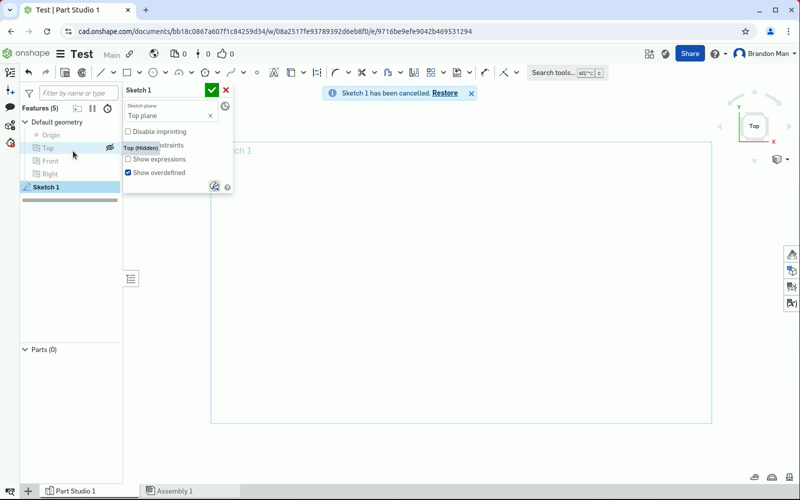
mouse_move(73, 352)
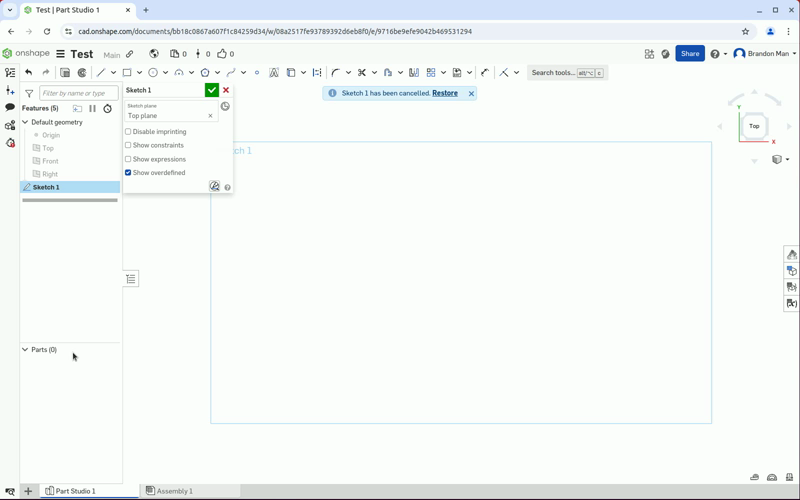
key(y)
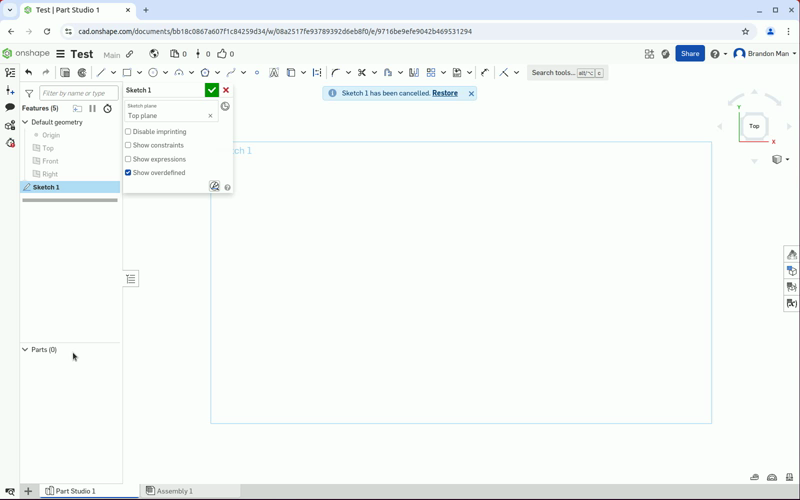
key(l)
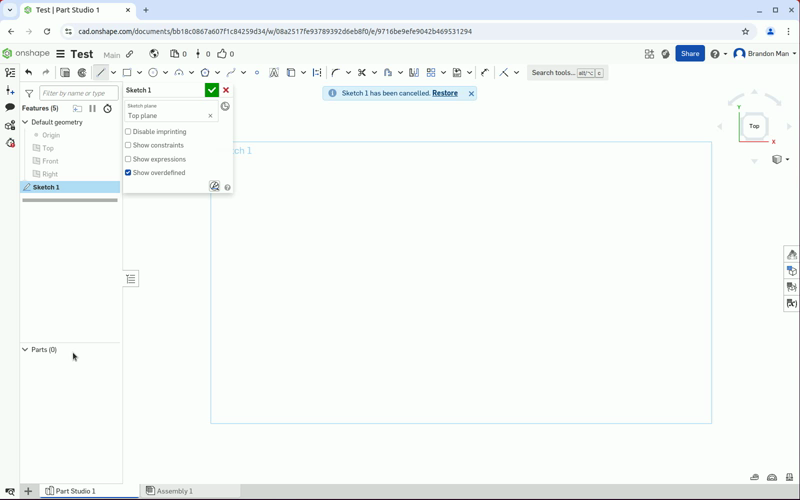
key_down(shift)
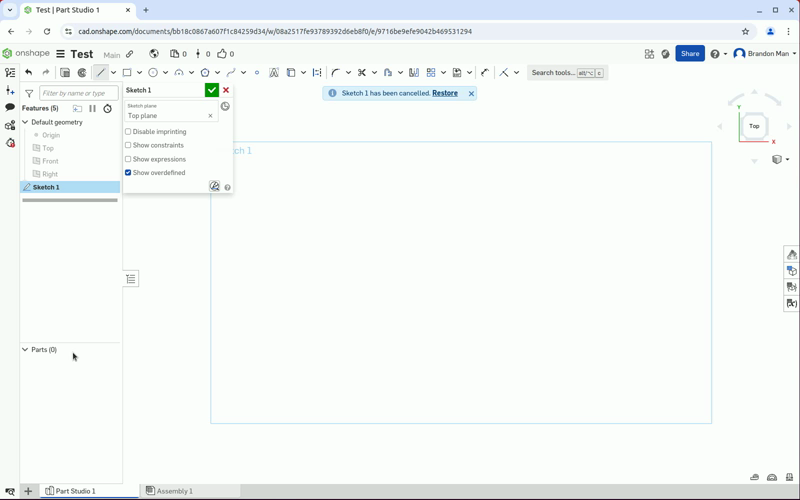
mouse_move(429, 326)
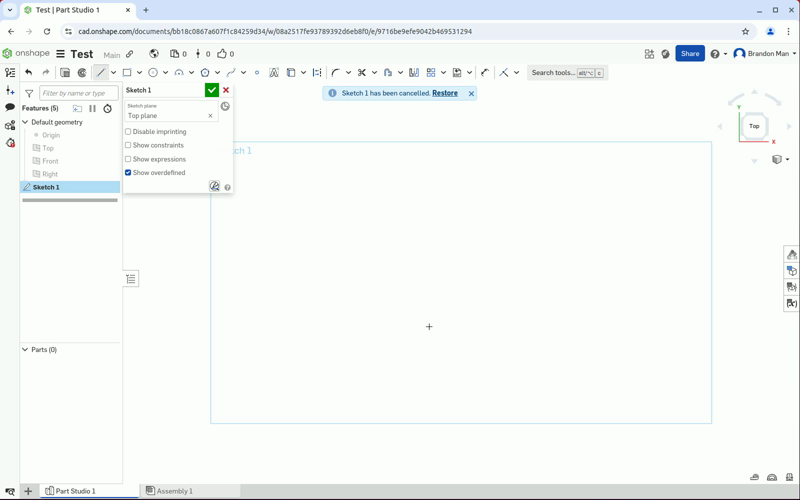
click(429, 326)
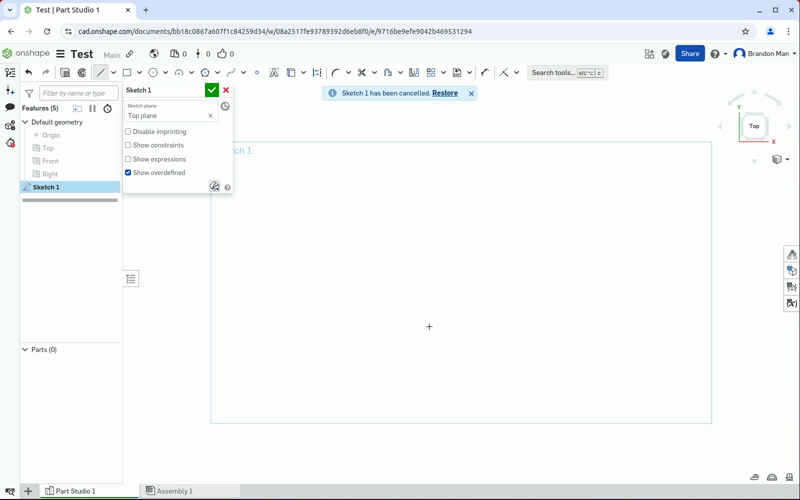
key_up(shift)
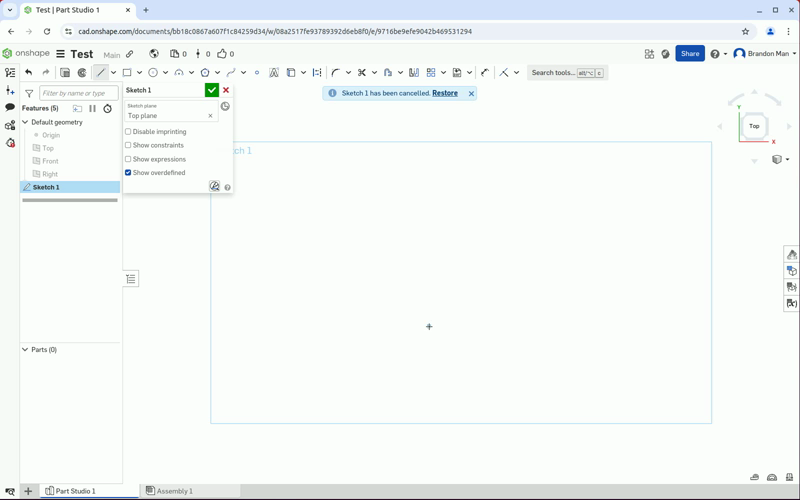
key_down(shift)
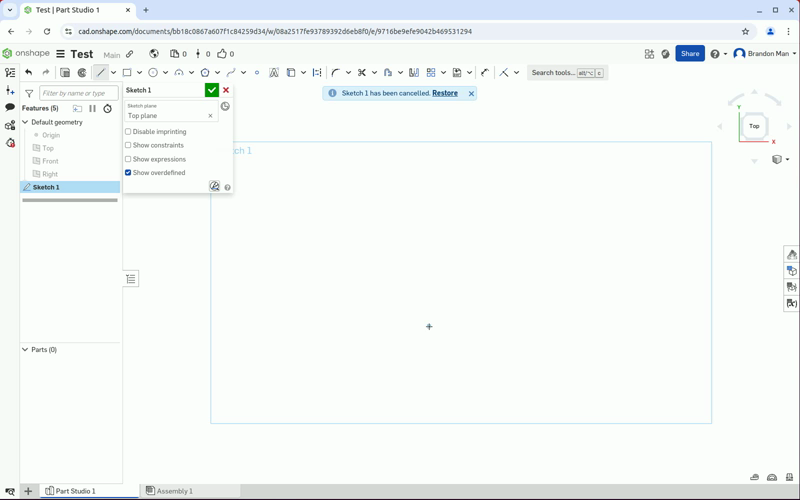
mouse_move(491, 326)
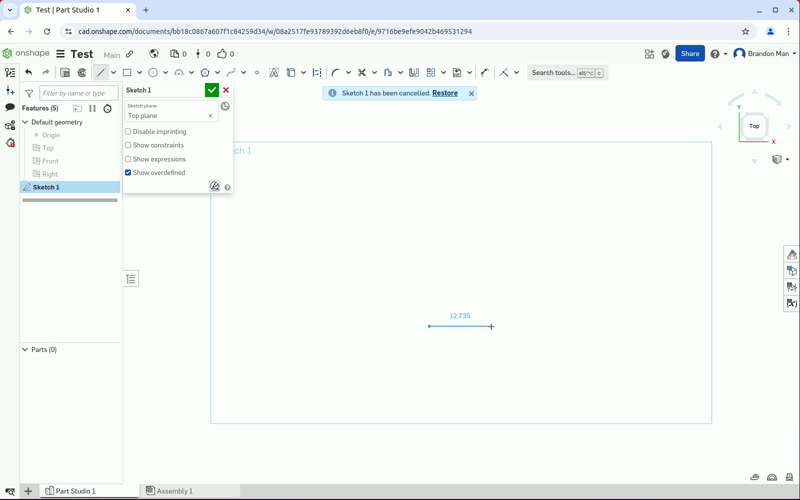
click(491, 326)
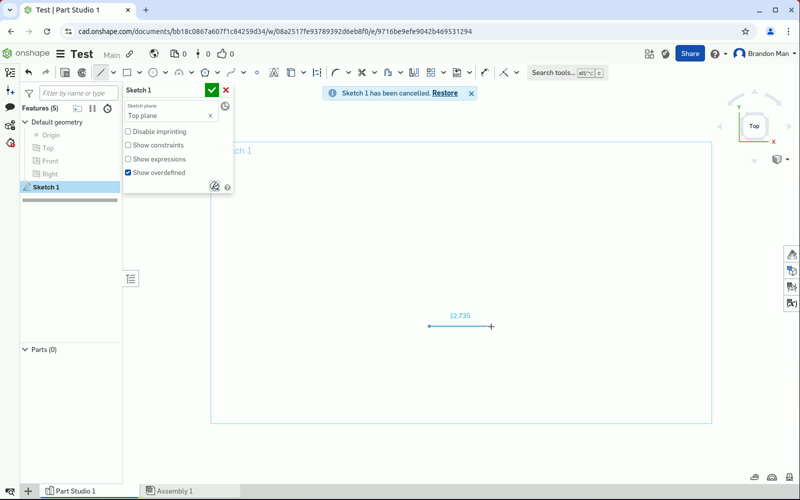
key_up(shift)
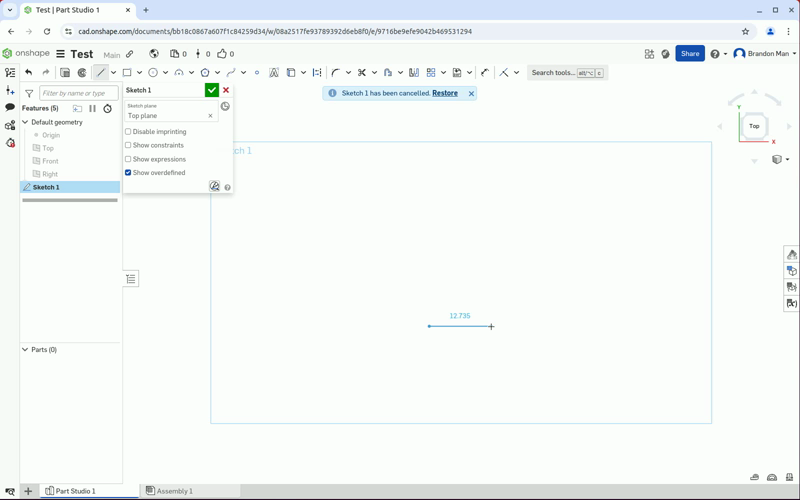
key_down(shift)
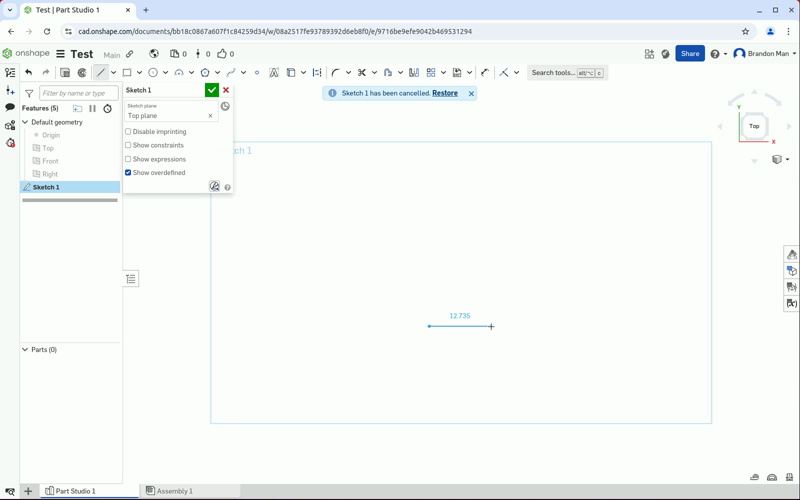
mouse_move(491, 238)
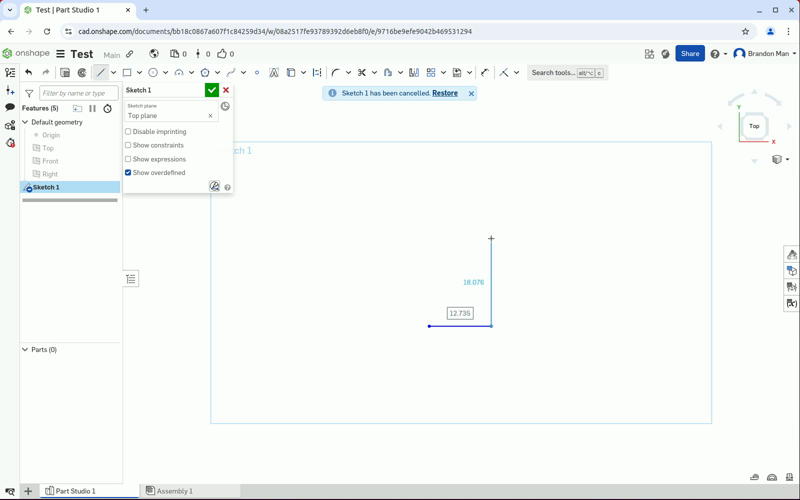
click(491, 238)
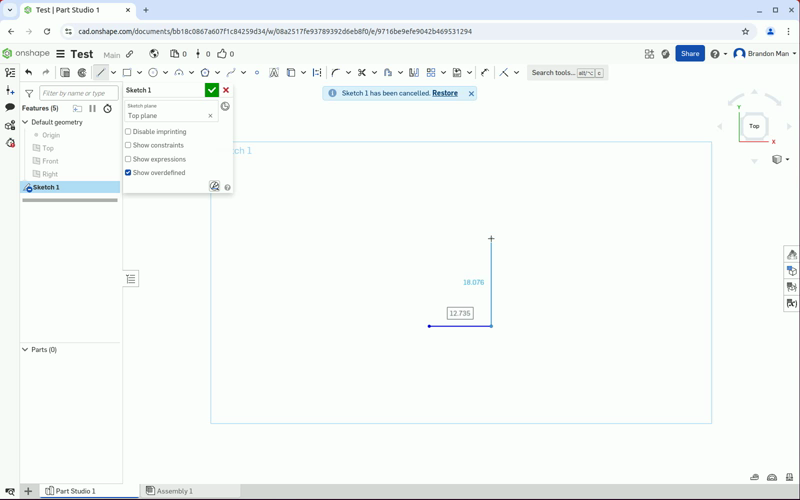
key_up(shift)
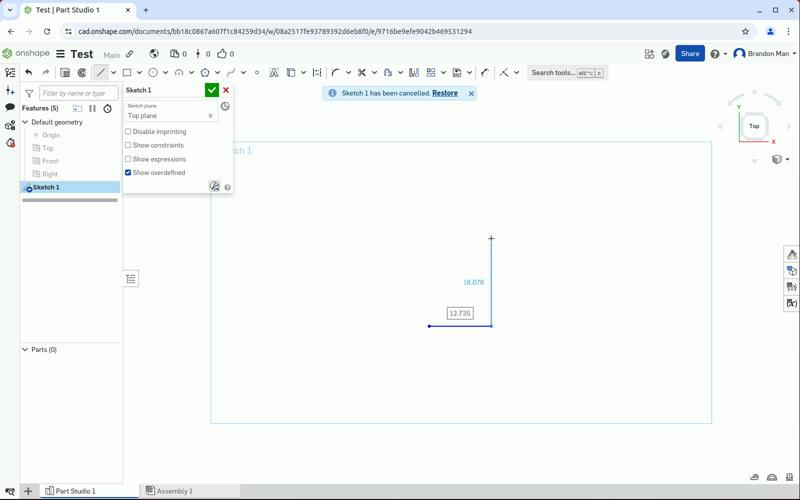
key_down(shift)
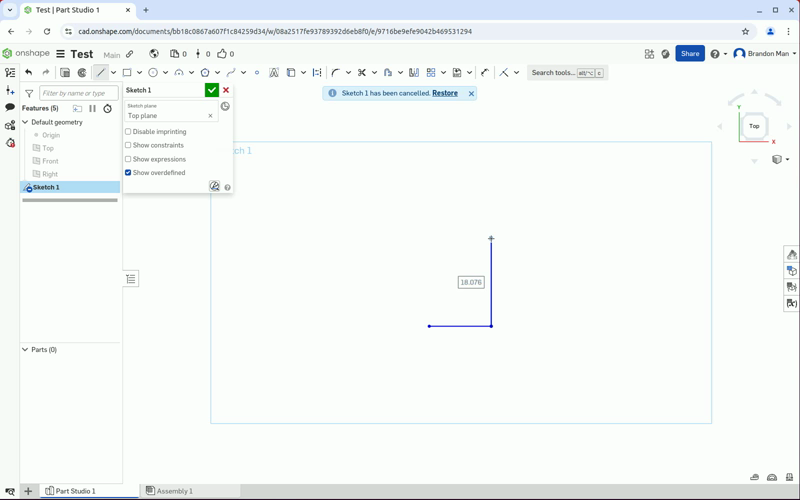
mouse_move(429, 238)
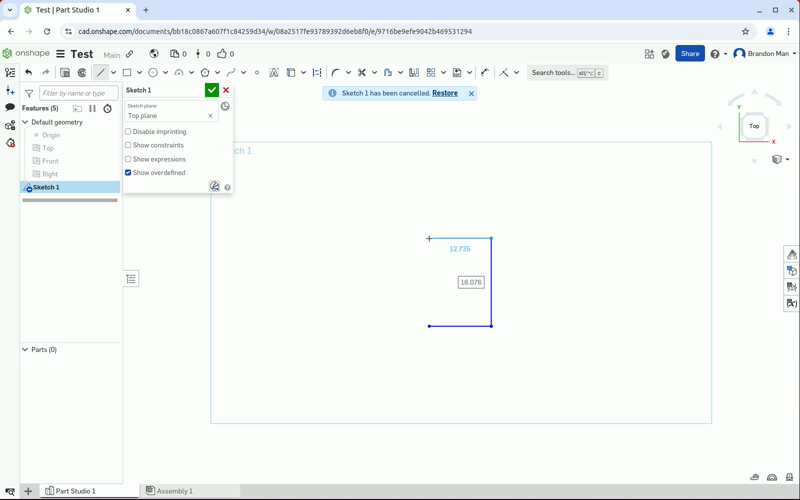
click(429, 238)
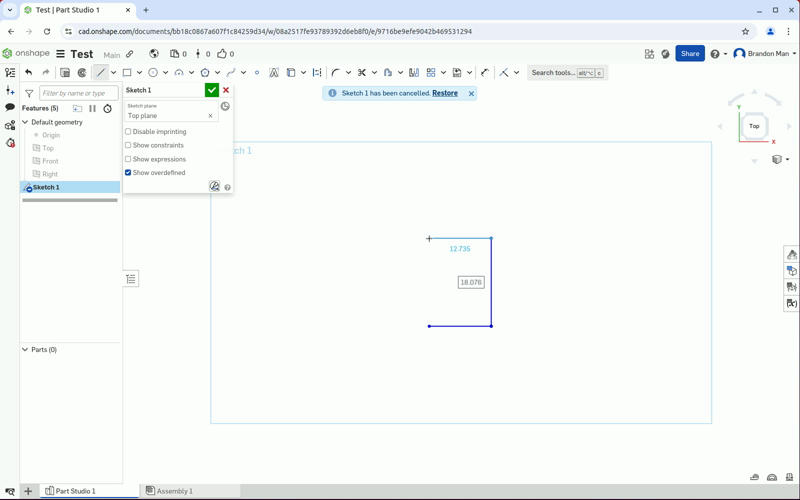
key_up(shift)
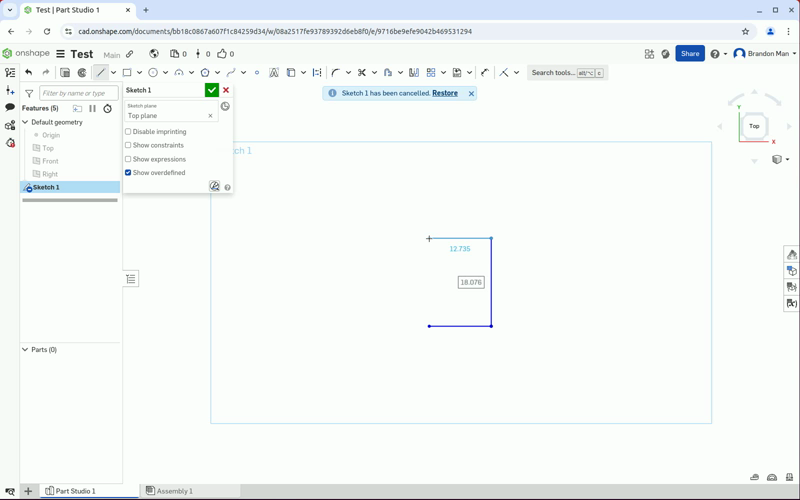
key_down(shift)
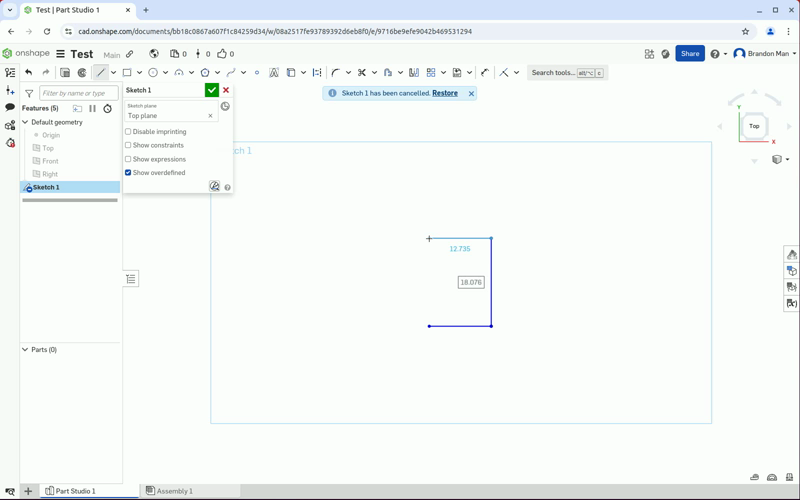
mouse_move(429, 326)
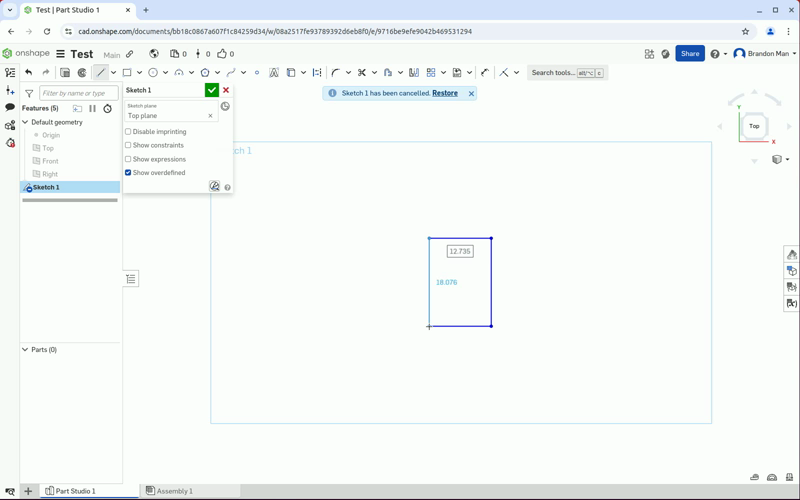
key_up(shift)
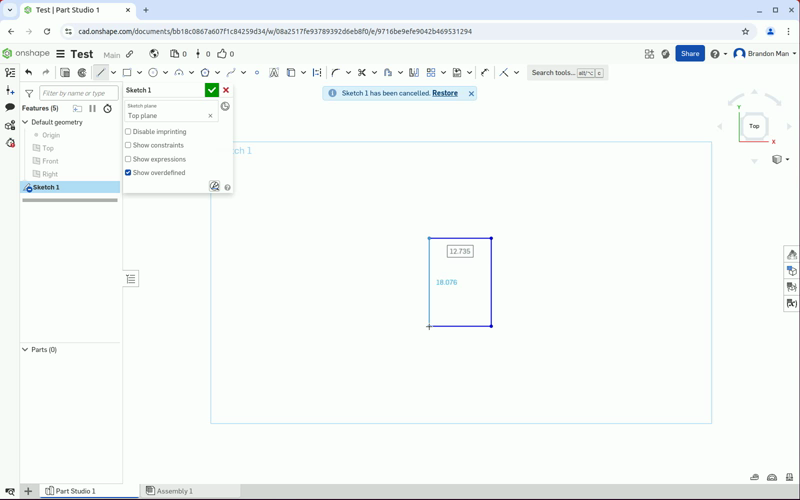
click(429, 326)
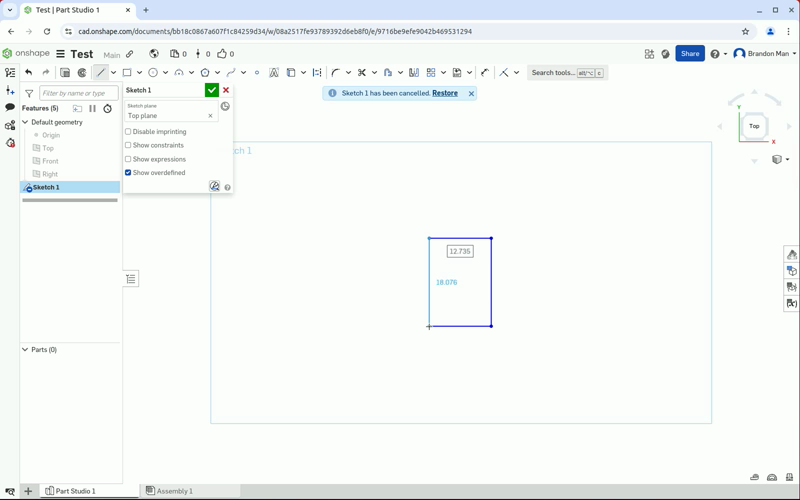
key(esc)
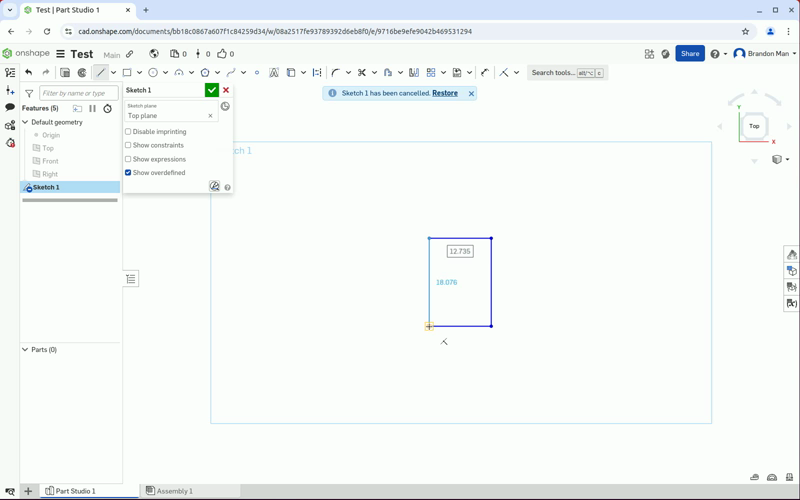
mouse_move(451, 319)
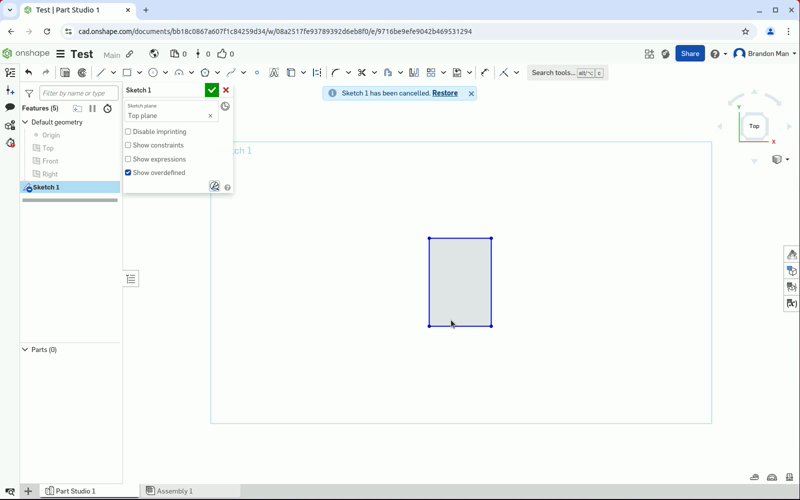
click(451, 319)
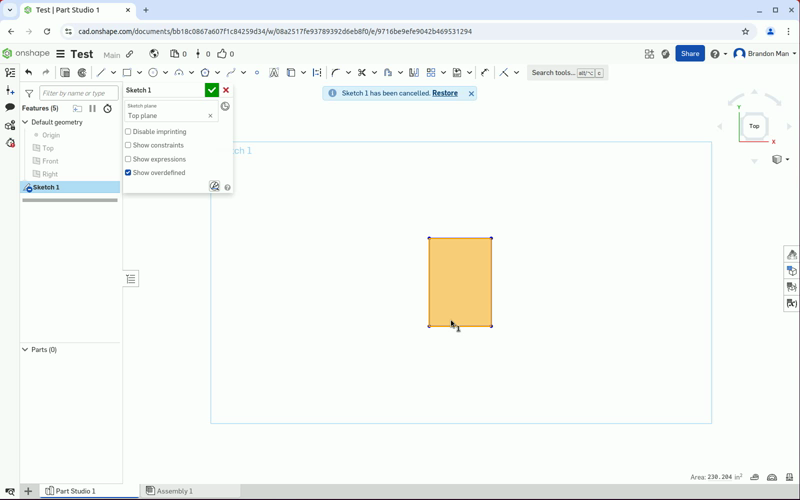
mouse_move(73, 352)
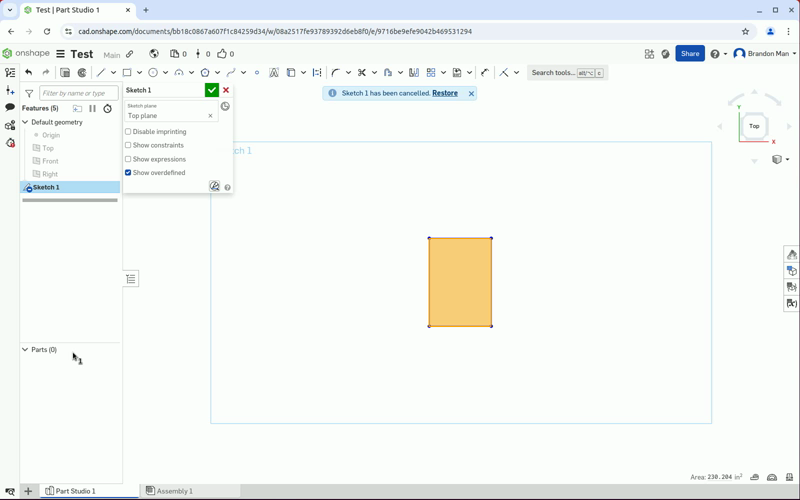
key(shift+y)
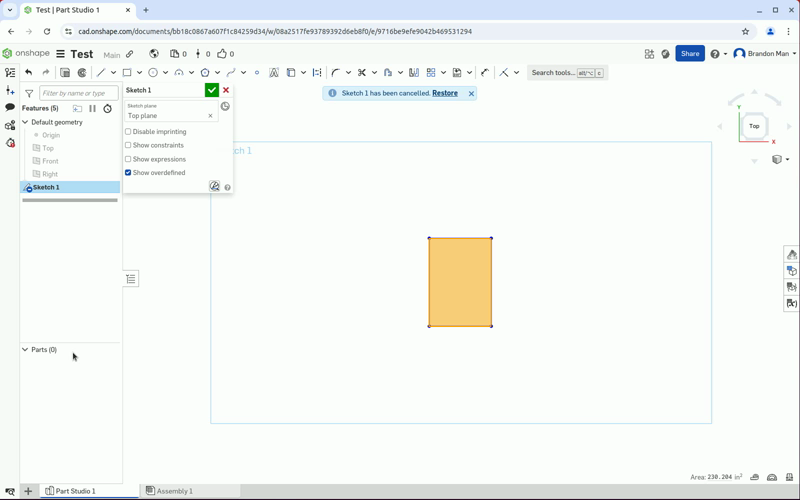
key(shift+e)
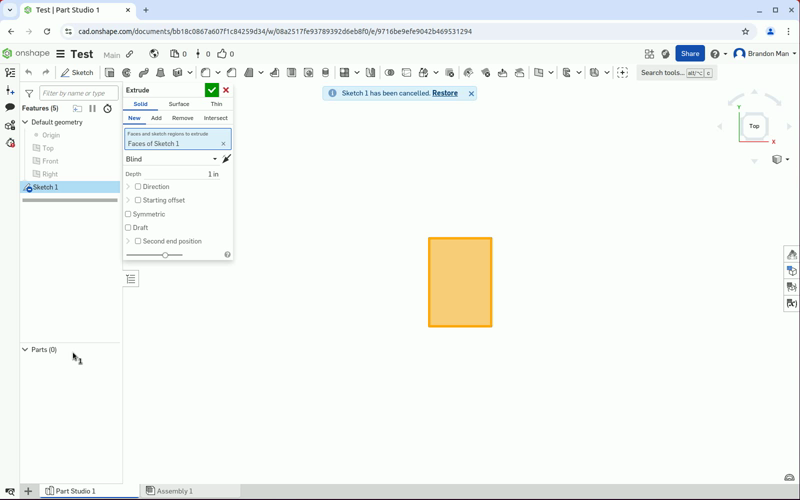
mouse_move(143, 106)
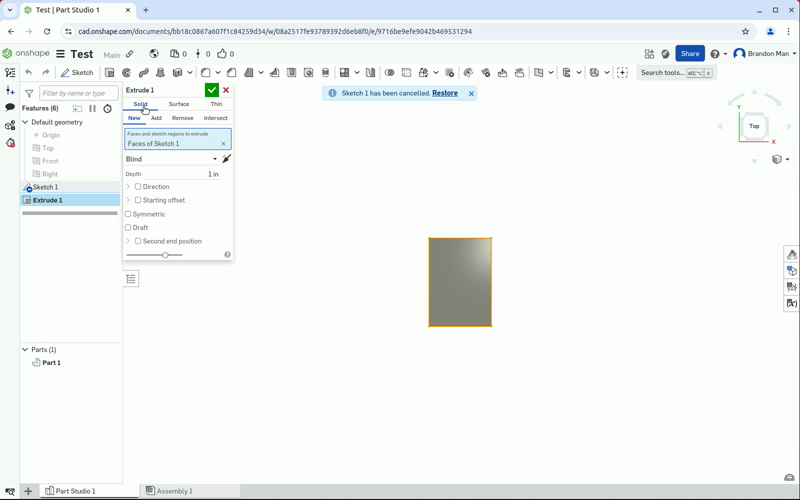
click(143, 106)
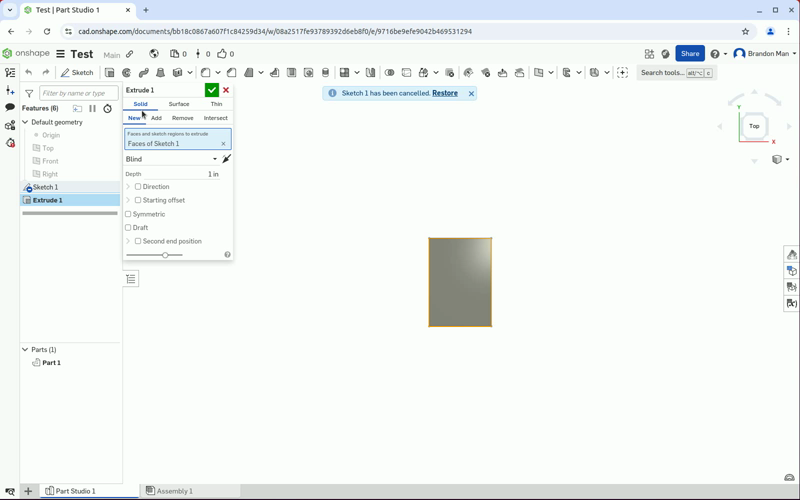
mouse_move(137, 120)
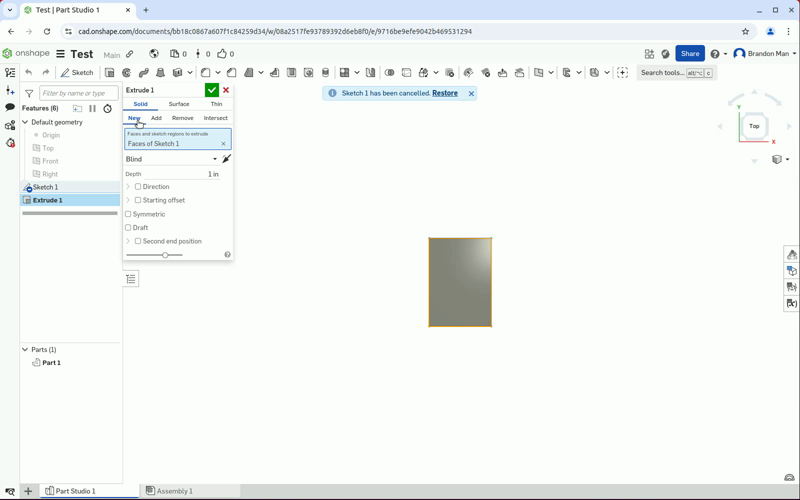
click(137, 120)
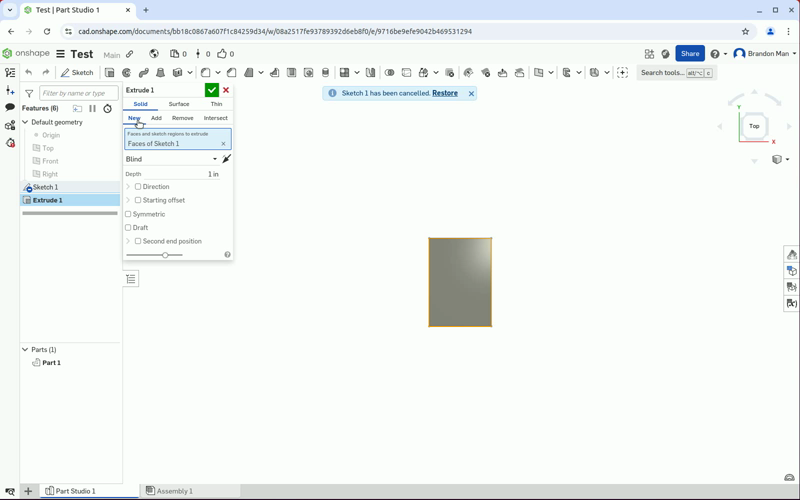
key(tab, 4)
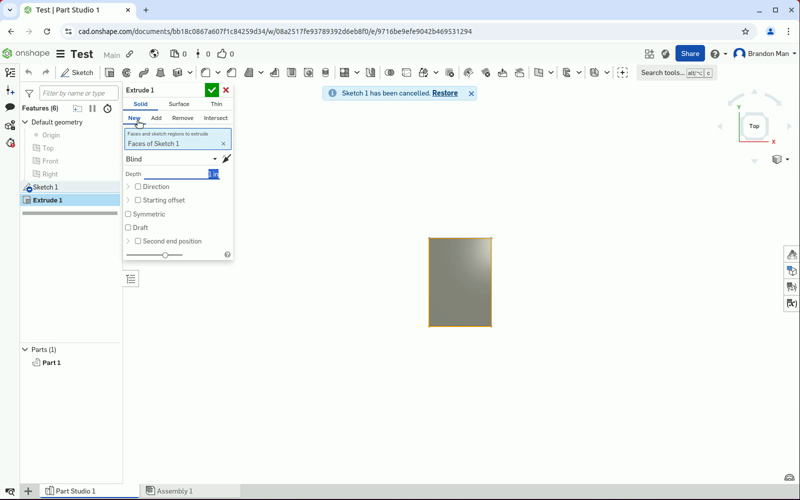
text(5.055)
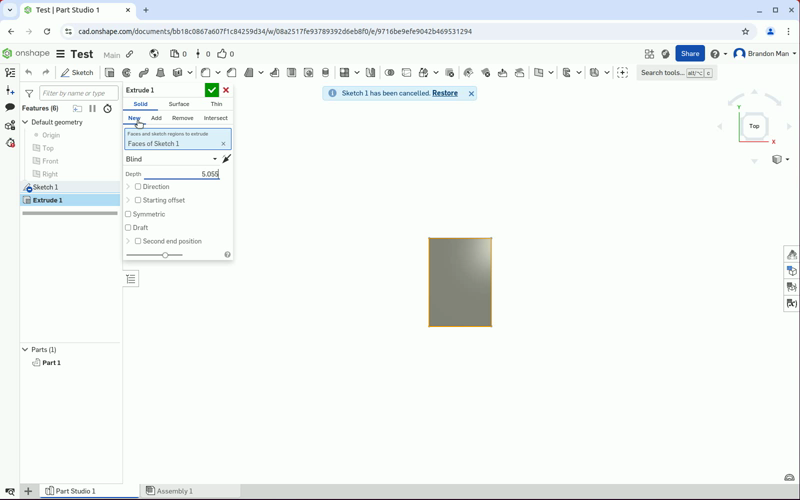
key(enter)
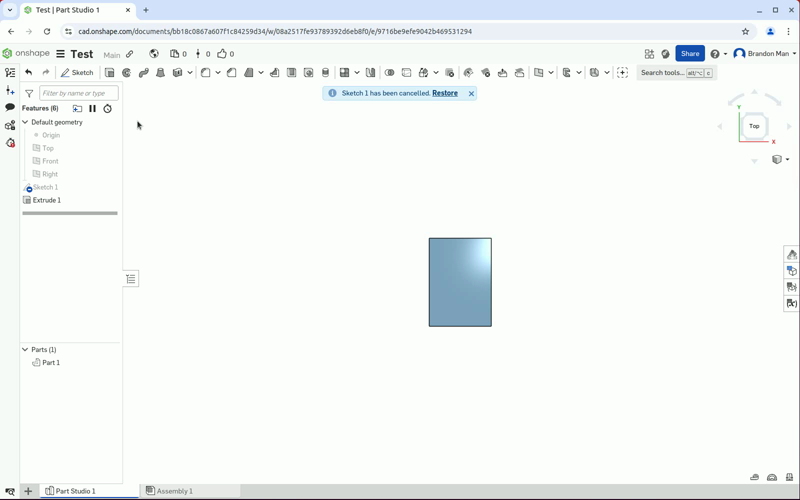
key(shift+h)
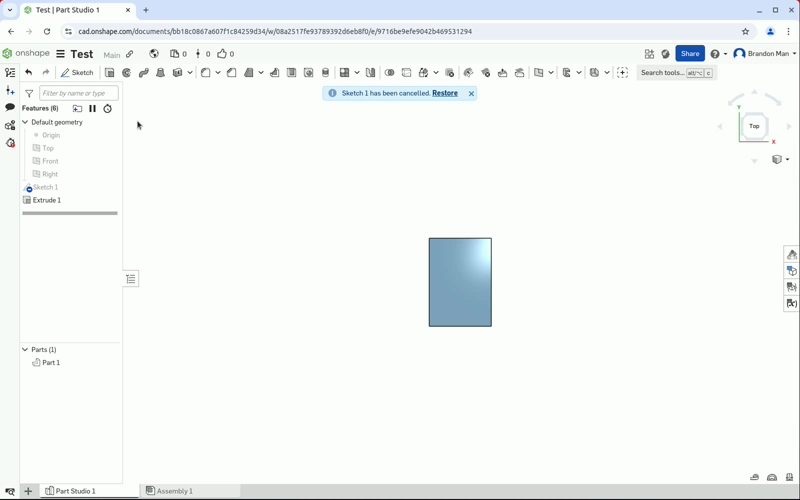
key(shift+h)
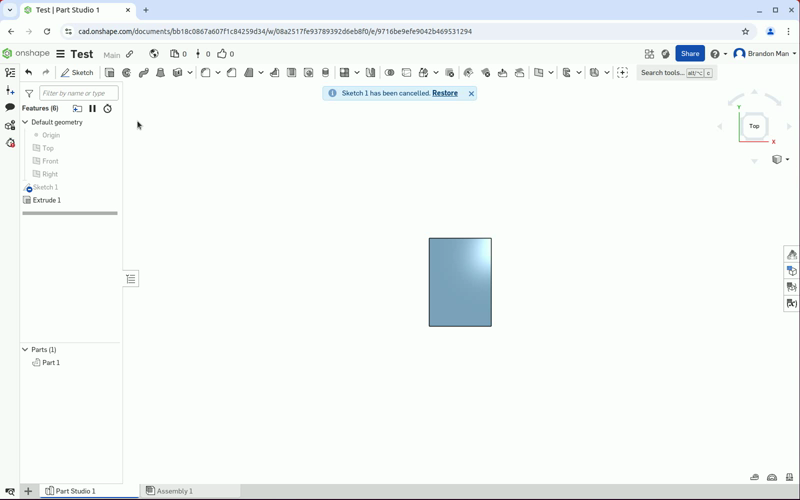
mouse_move(73, 189)
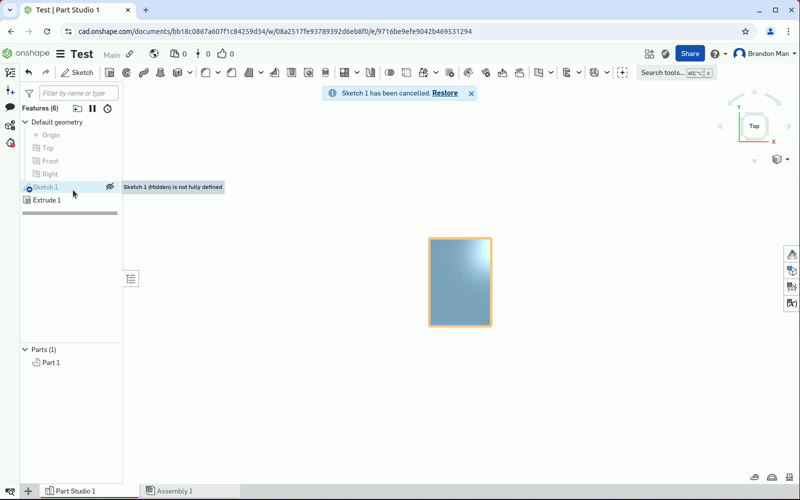
click(73, 189)
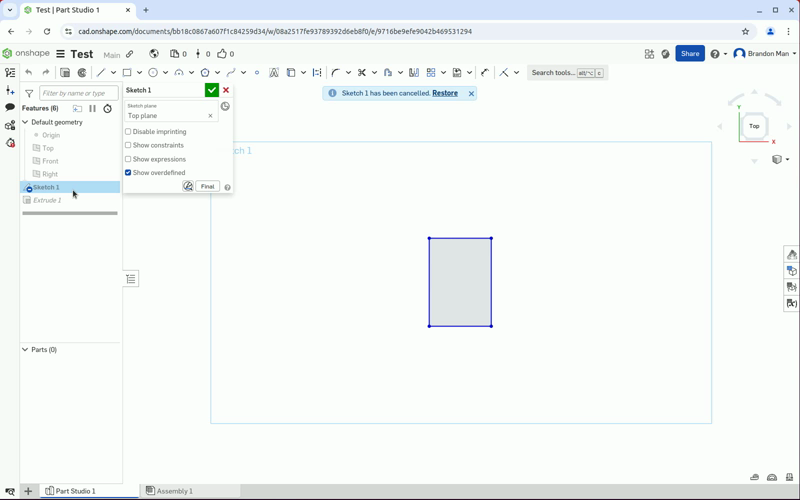
mouse_move(229, 92)
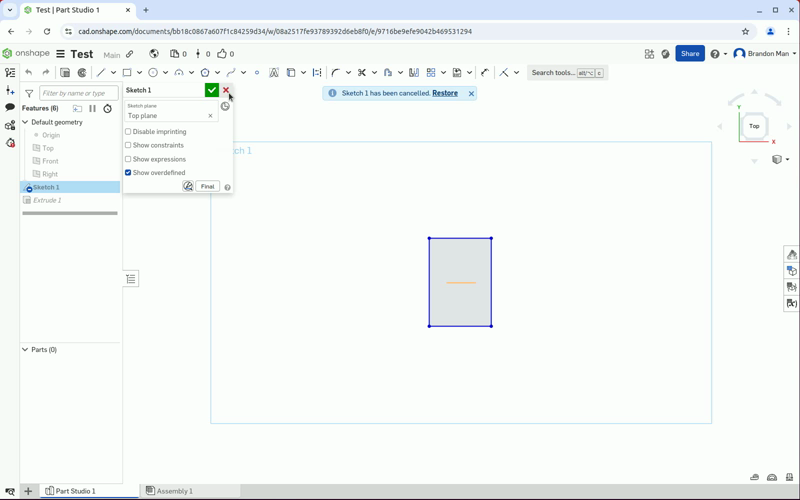
click(229, 92)
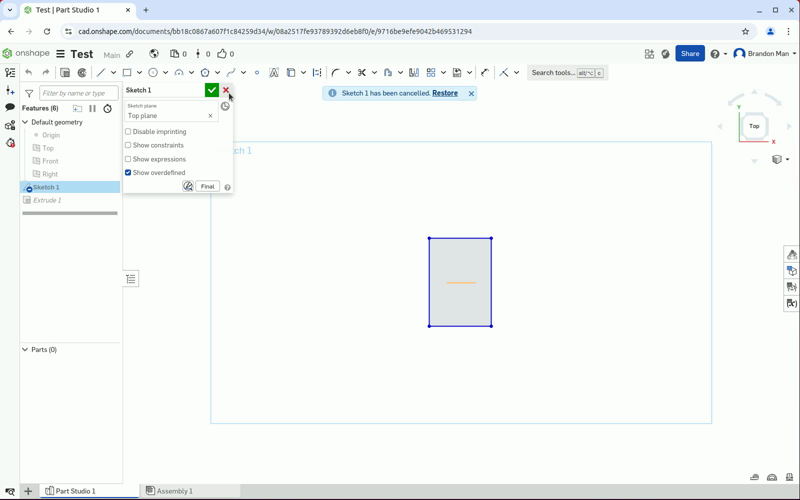
key(shift+s)
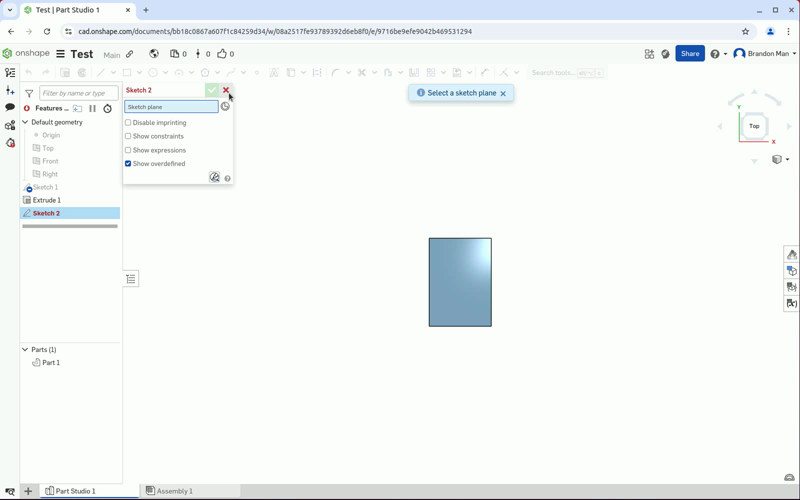
mouse_move(73, 150)
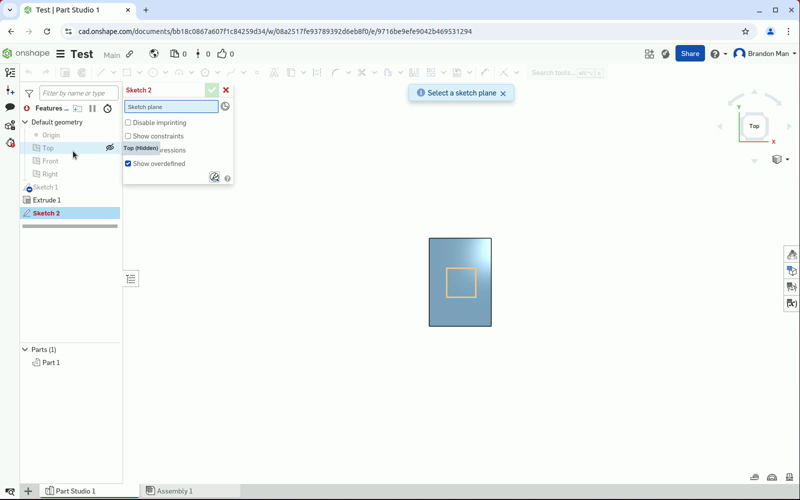
click(73, 150)
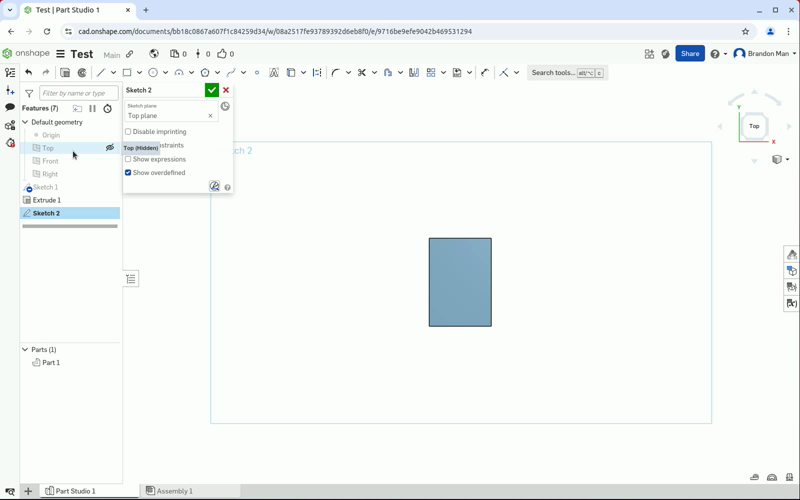
mouse_move(73, 352)
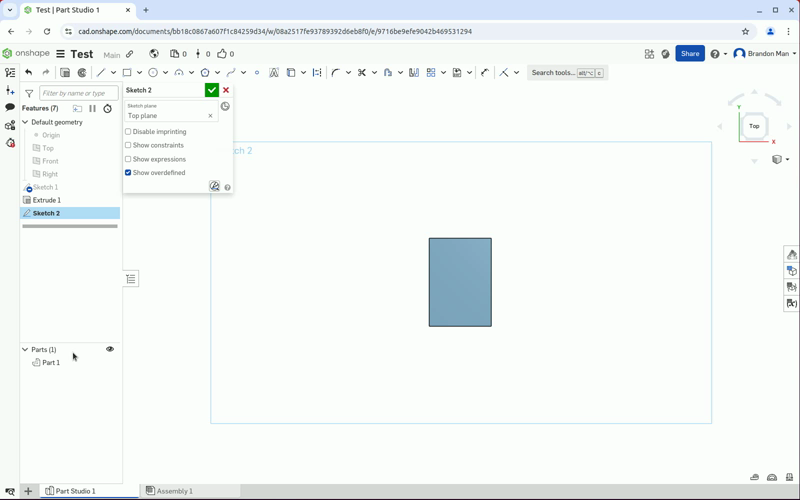
key(y)
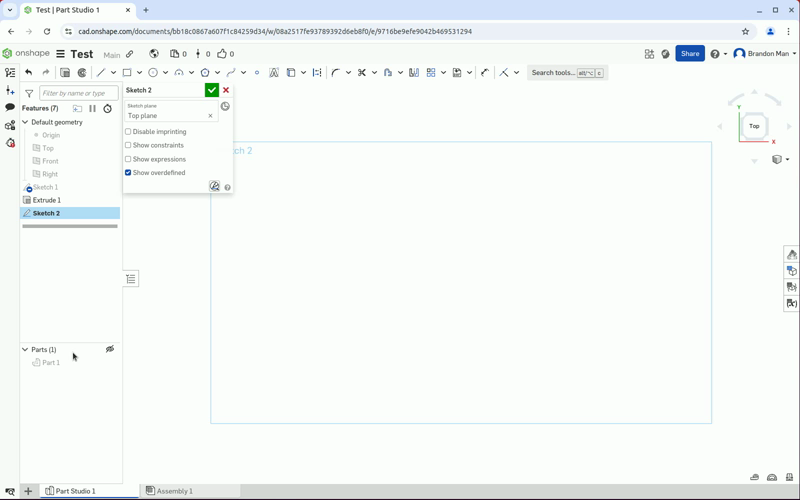
key(l)
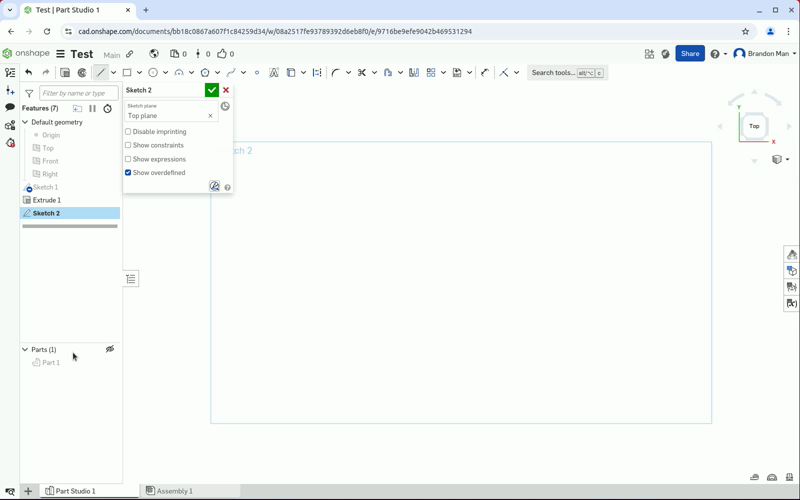
key_down(shift)
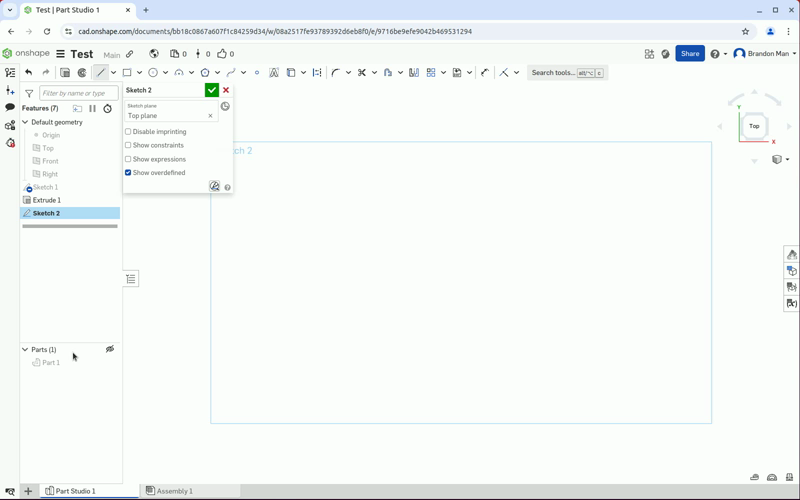
mouse_move(449, 265)
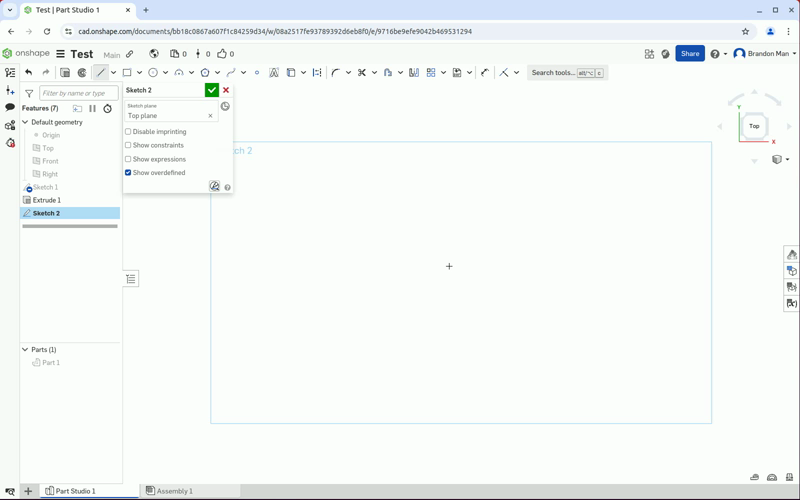
click(449, 265)
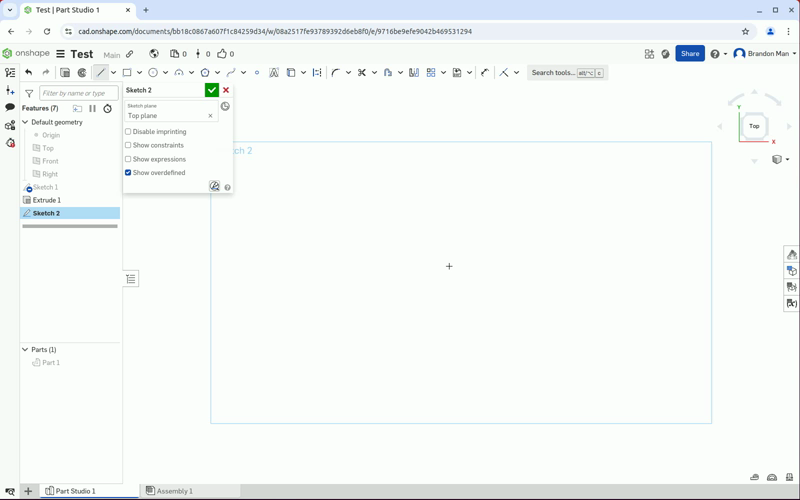
key_up(shift)
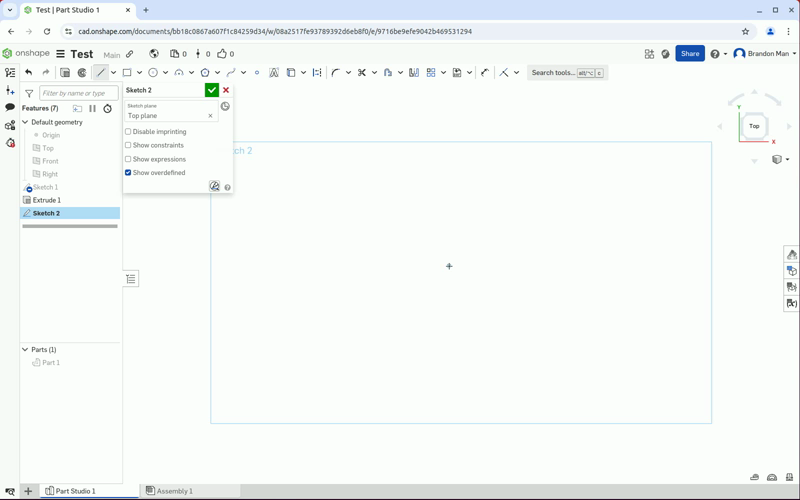
key_down(shift)
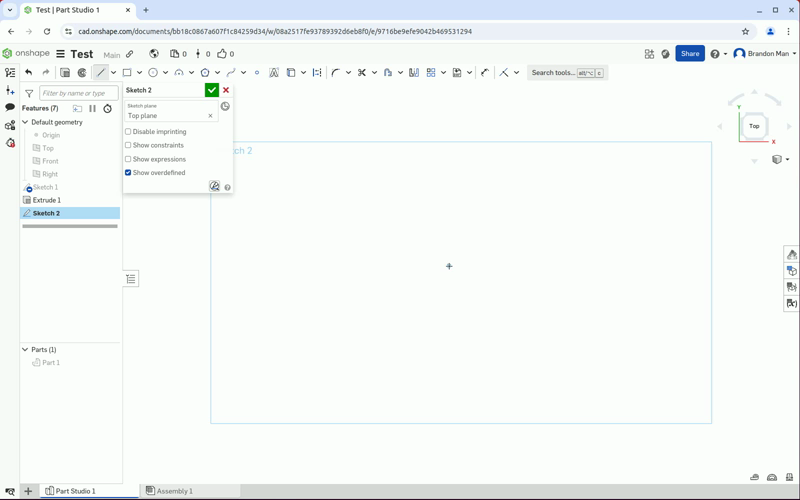
mouse_move(479, 265)
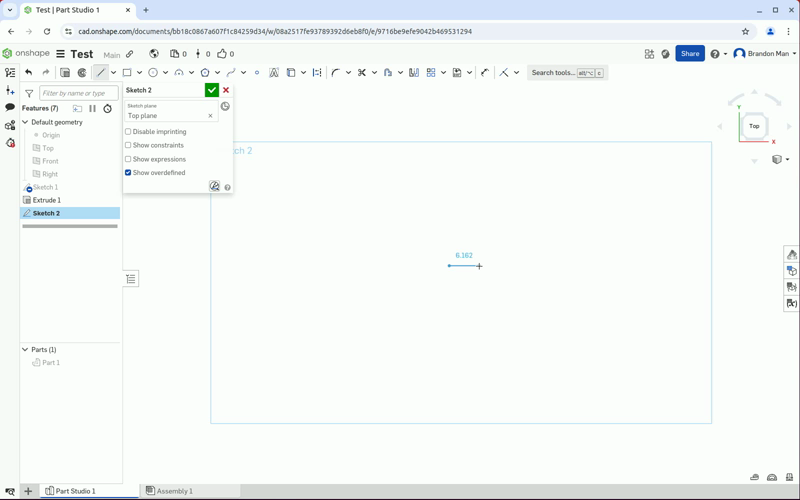
mouse_move(474, 265)
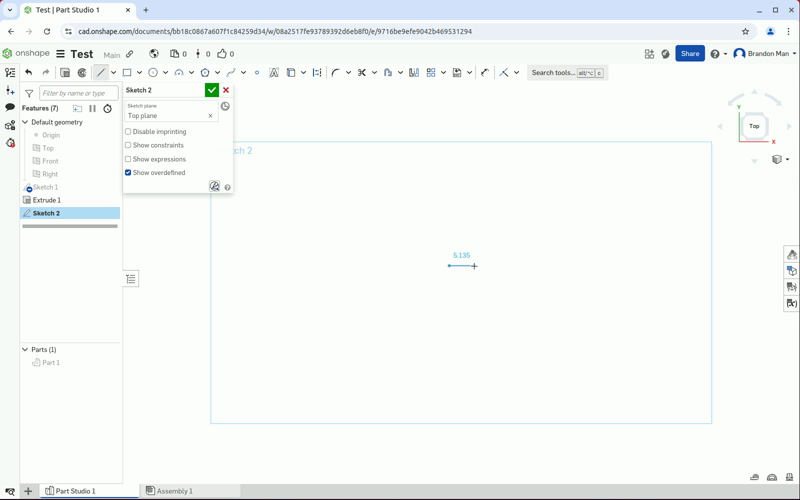
click(474, 265)
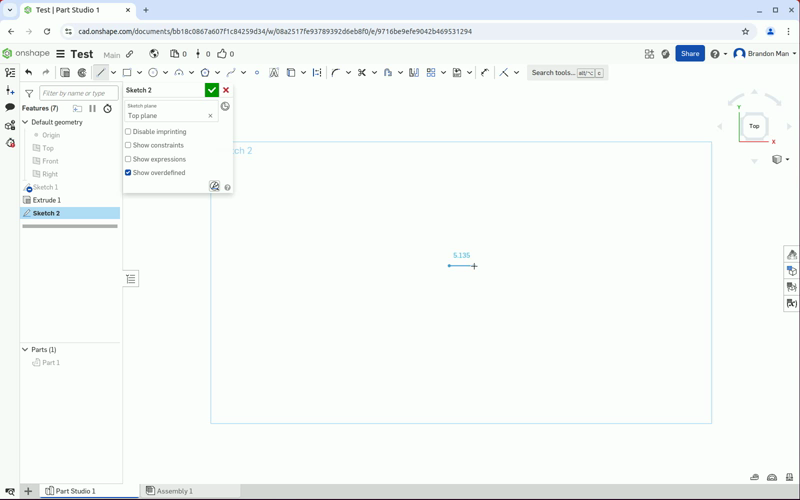
key_up(shift)
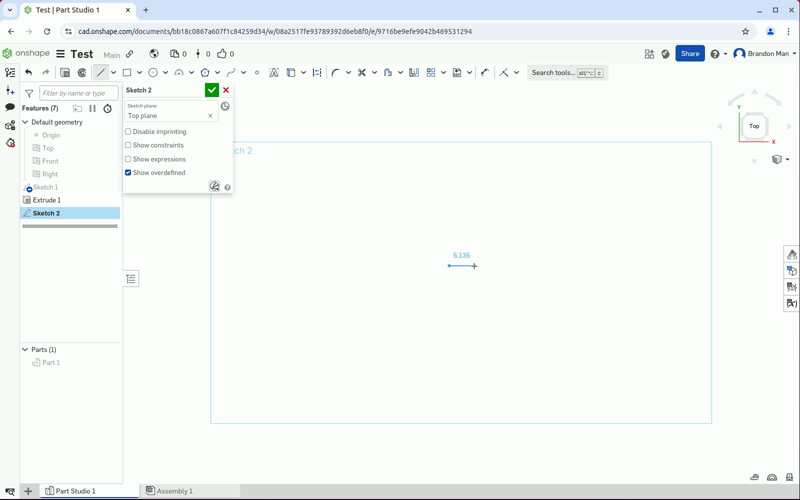
key_down(shift)
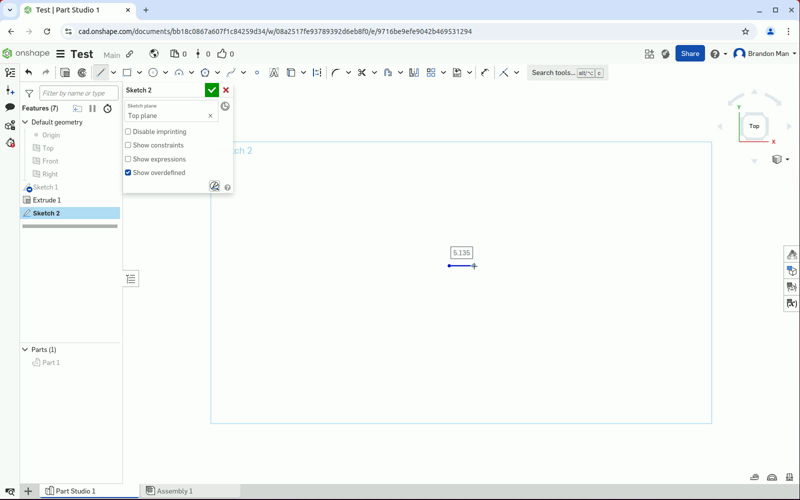
mouse_move(504, 265)
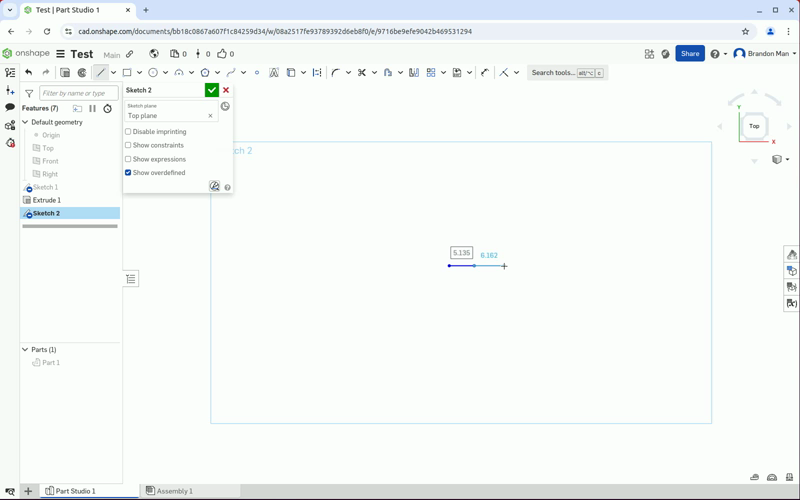
mouse_move(474, 208)
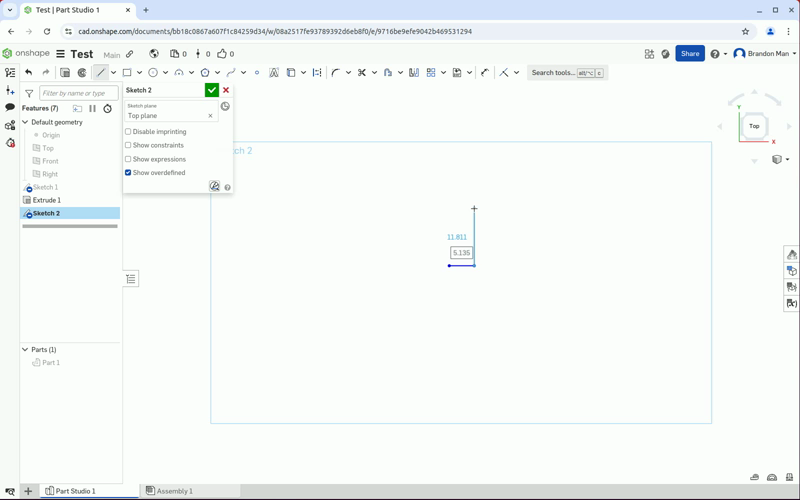
click(474, 208)
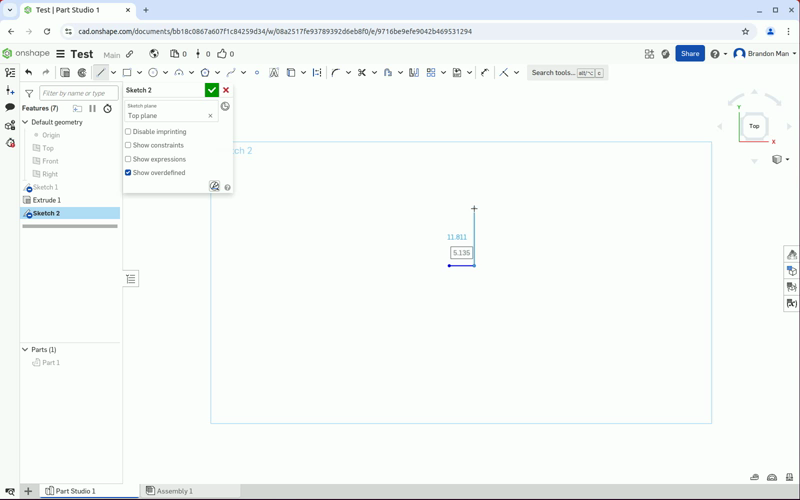
key_up(shift)
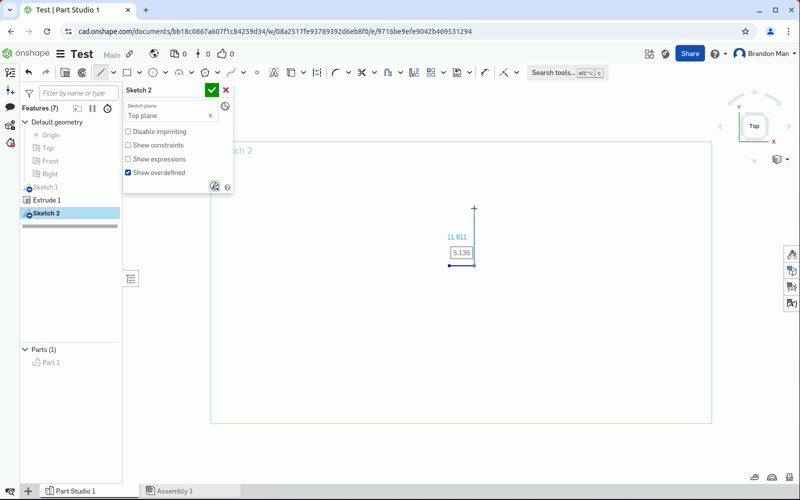
key_down(shift)
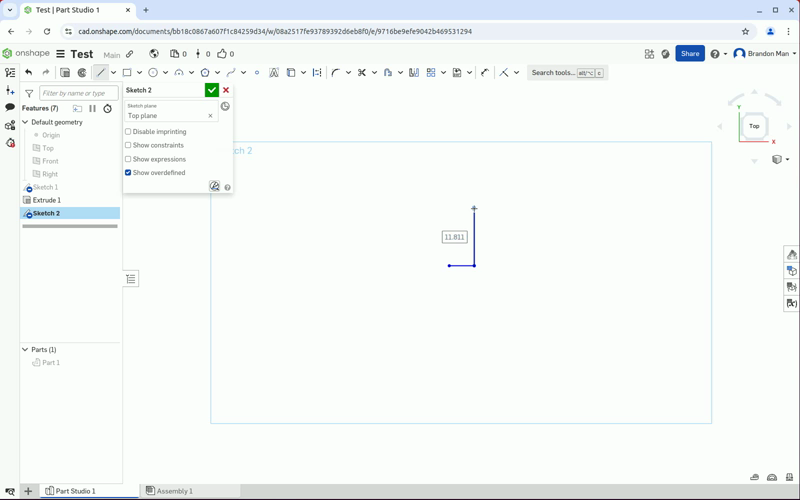
mouse_move(504, 208)
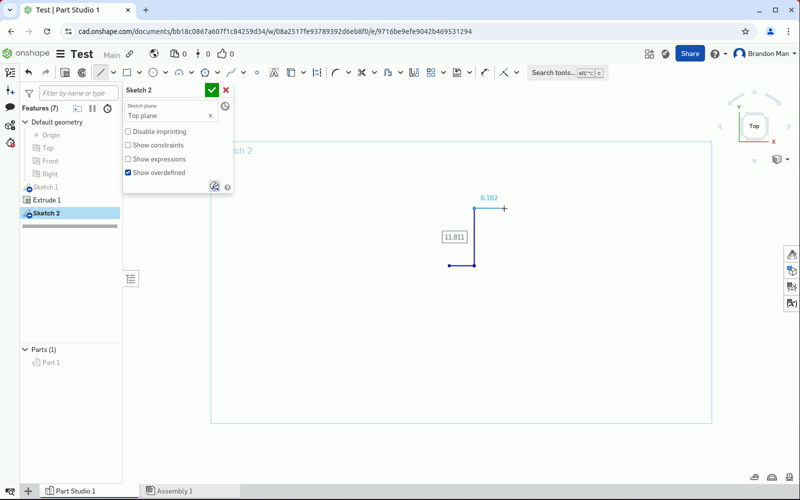
mouse_move(449, 208)
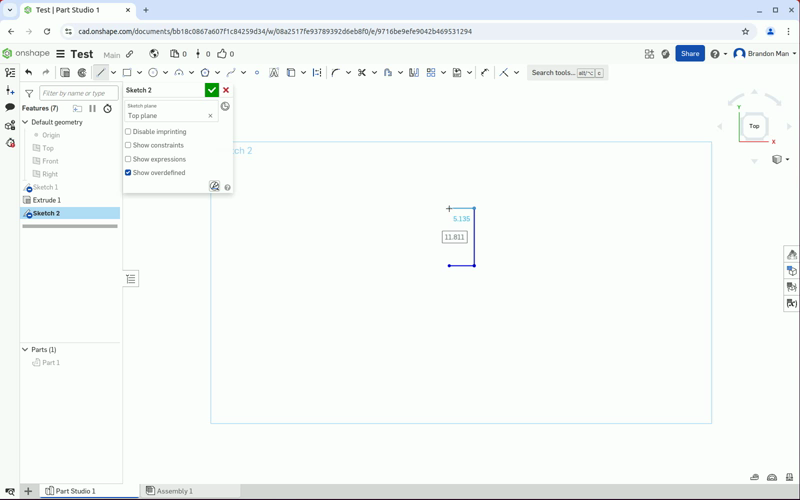
click(449, 208)
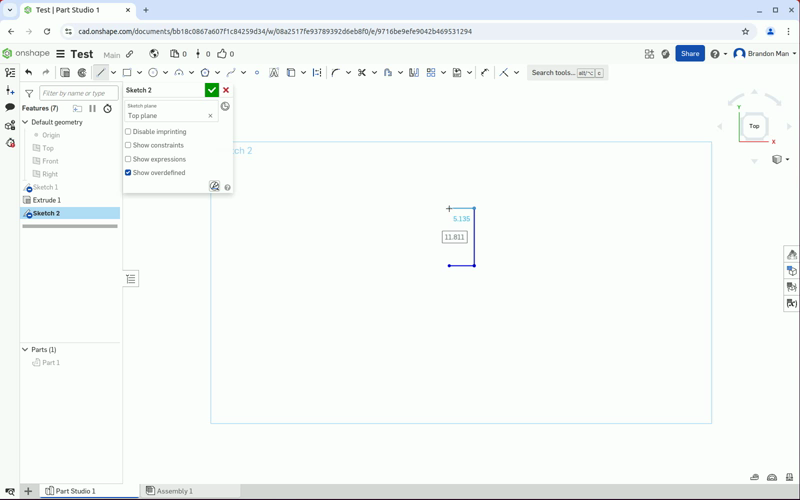
key_up(shift)
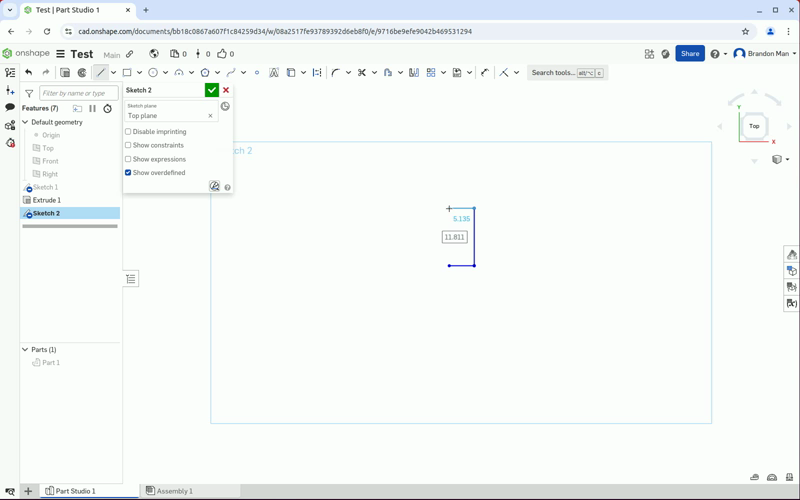
mouse_move(479, 208)
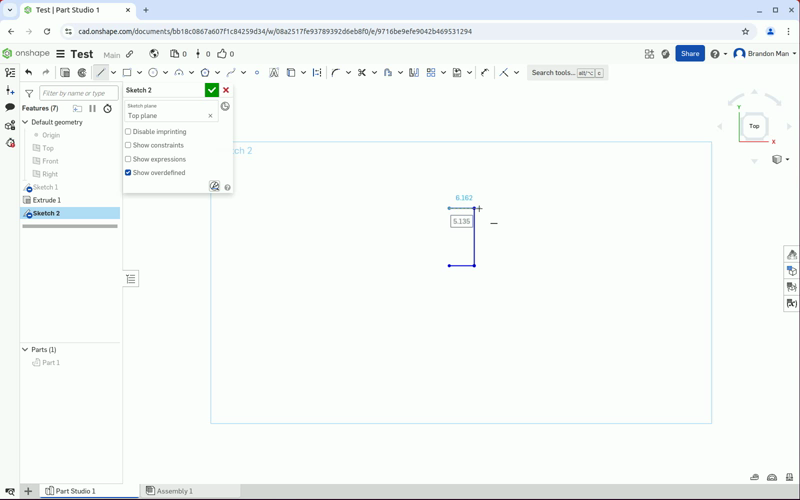
key_down(shift)
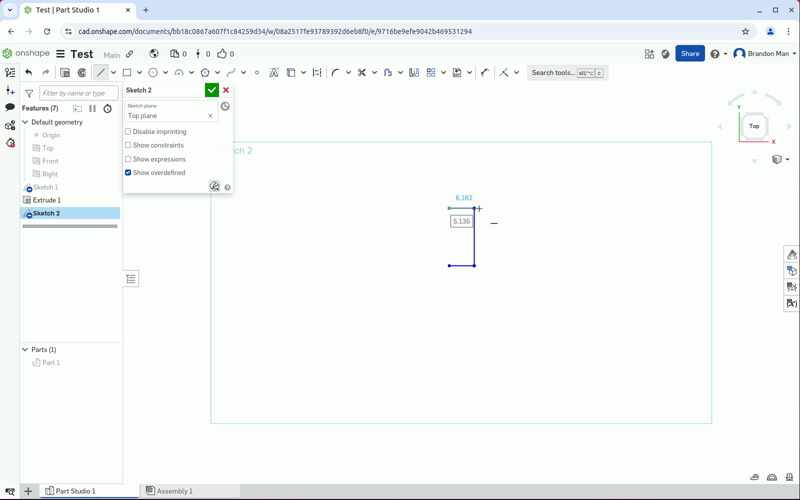
mouse_move(449, 265)
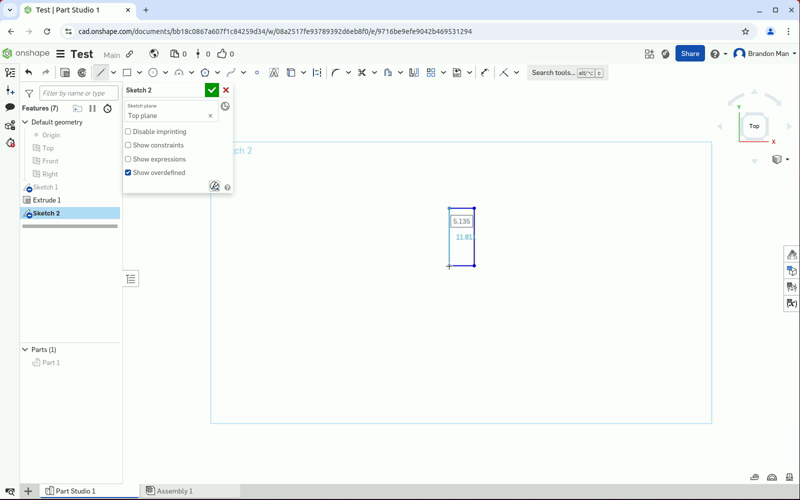
key_up(shift)
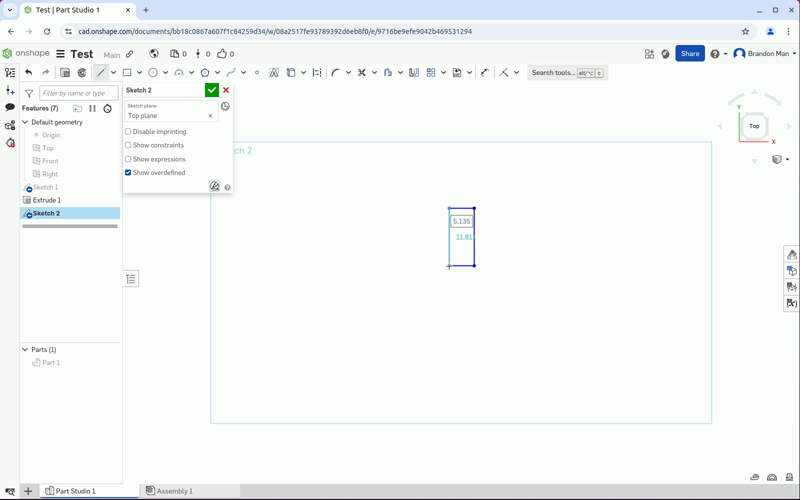
click(449, 265)
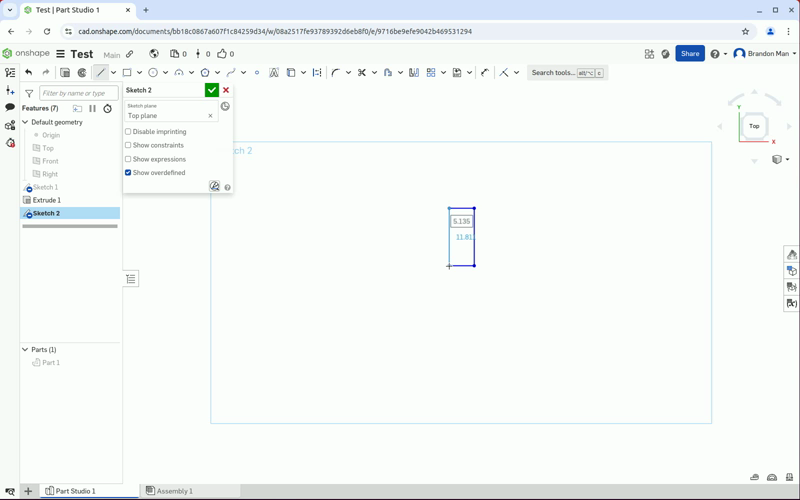
key(esc)
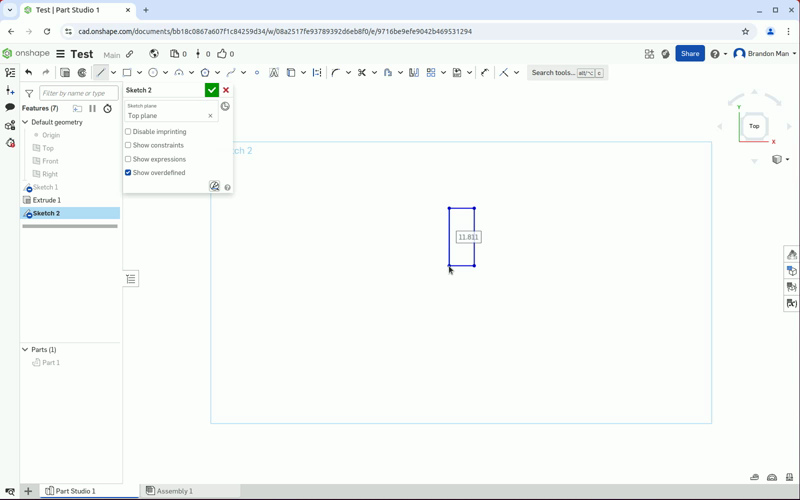
mouse_move(458, 239)
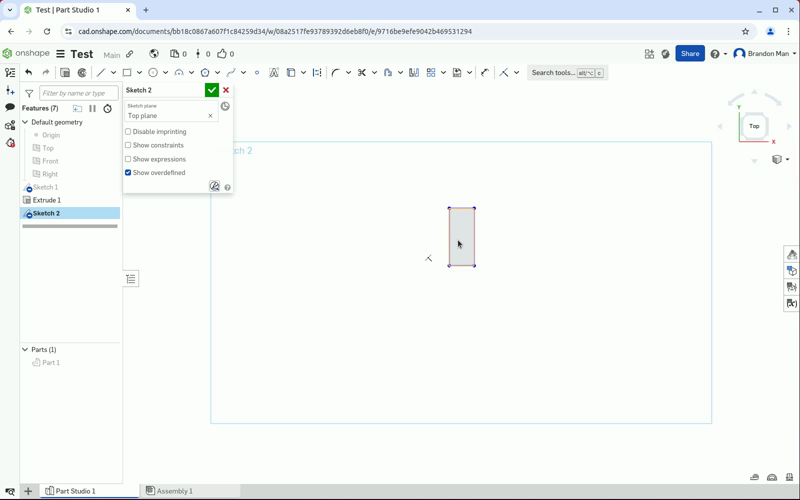
scroll(6)
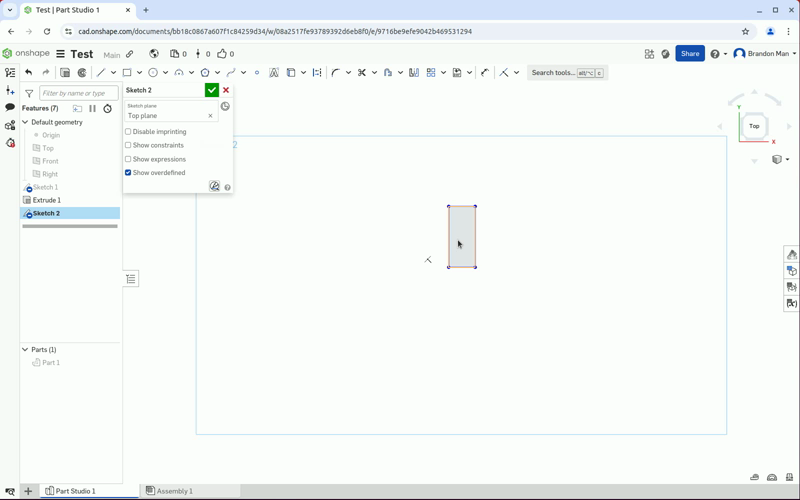
scroll(6)
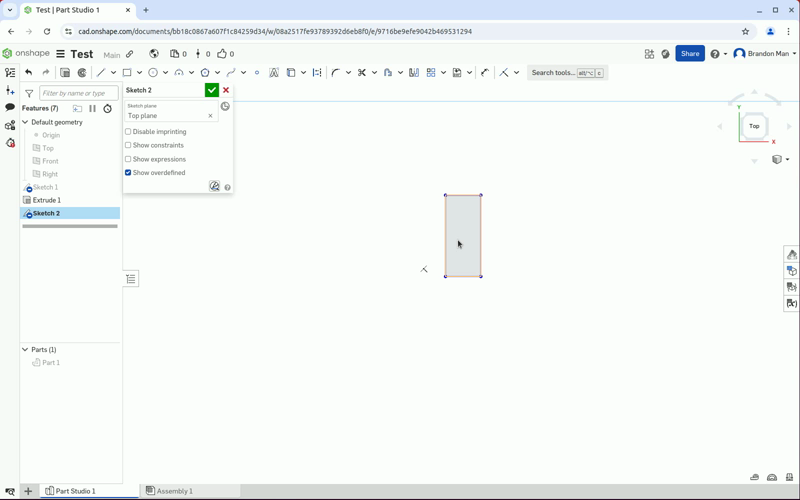
scroll(6)
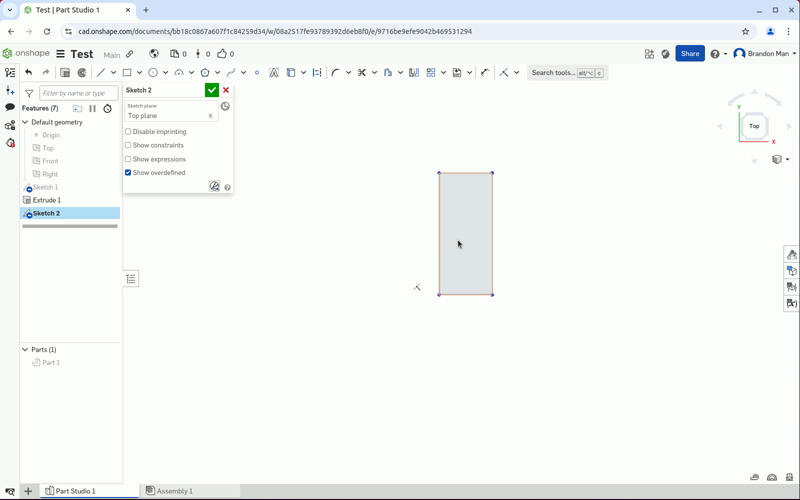
scroll(6)
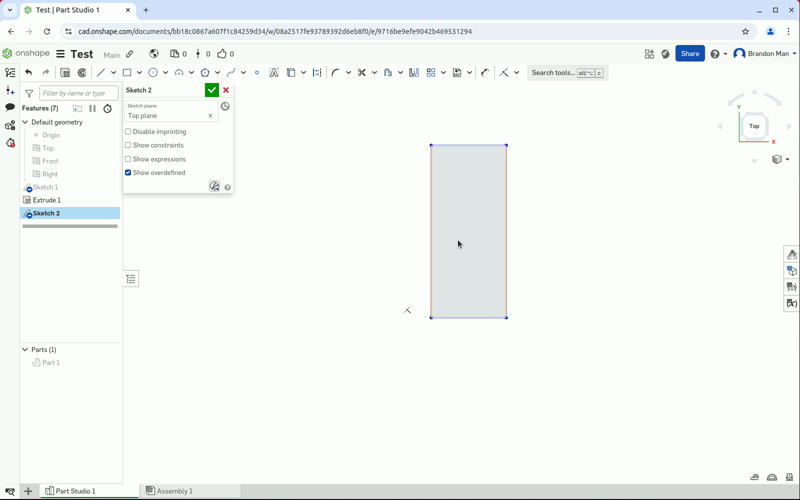
scroll(6)
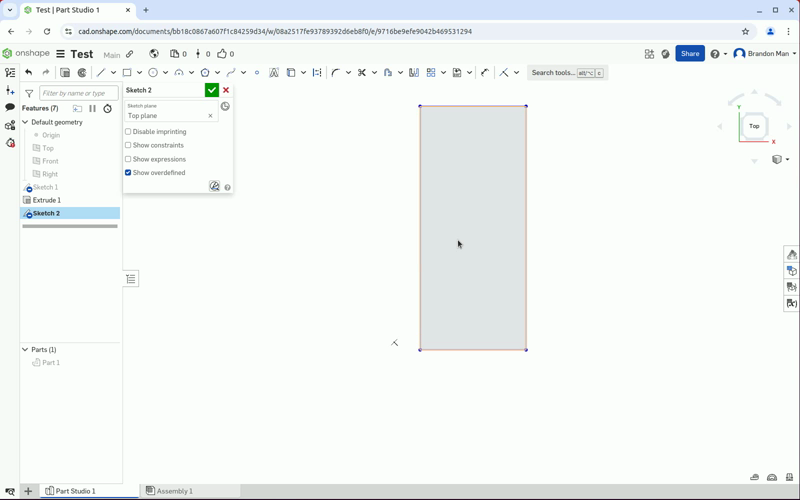
scroll(6)
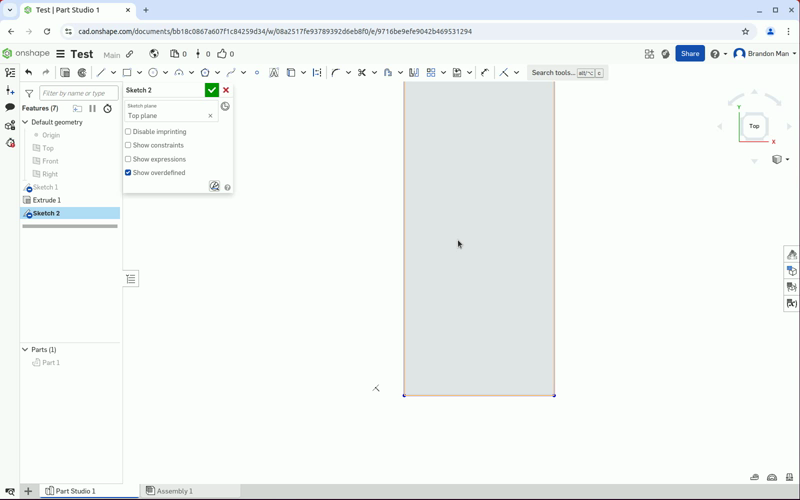
scroll(6)
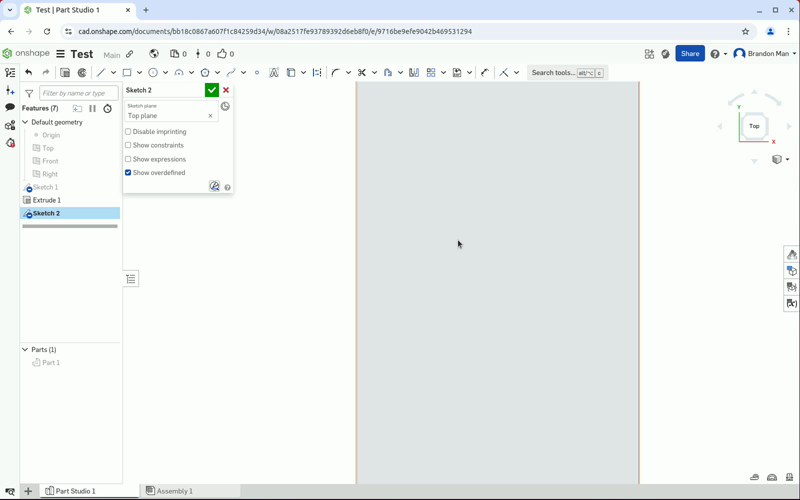
click(458, 239)
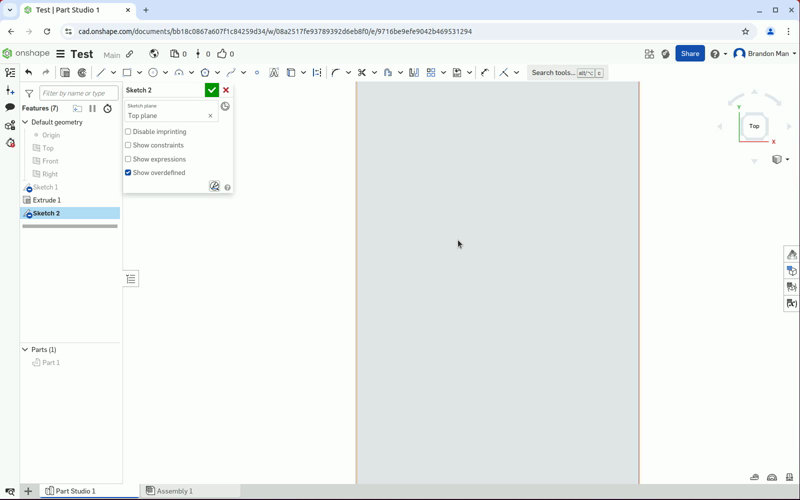
scroll(-6)
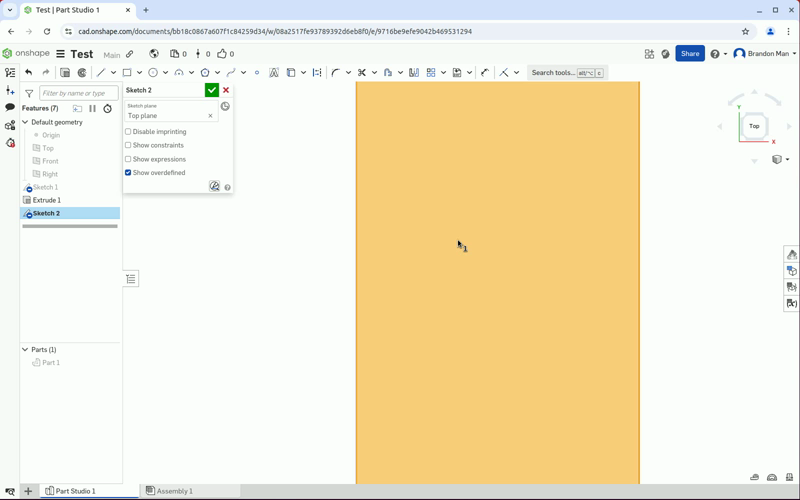
scroll(-6)
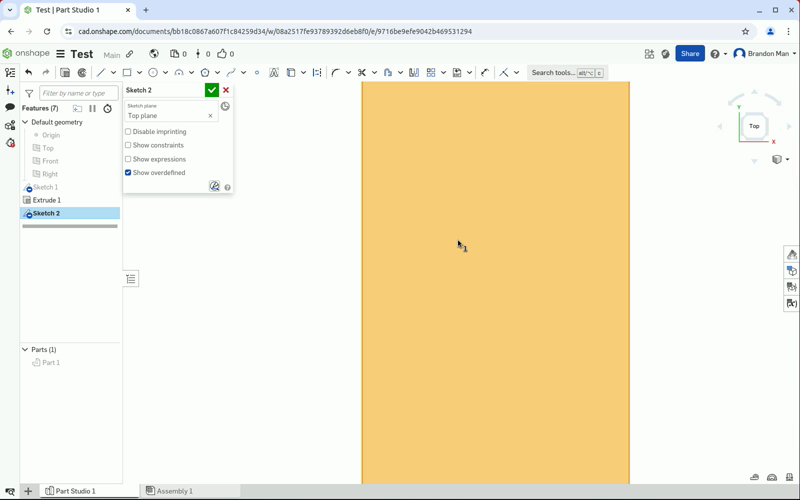
scroll(-6)
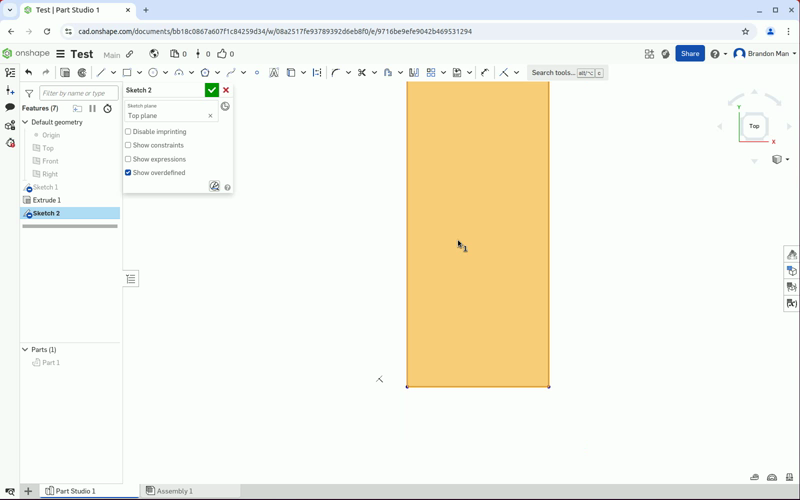
scroll(-6)
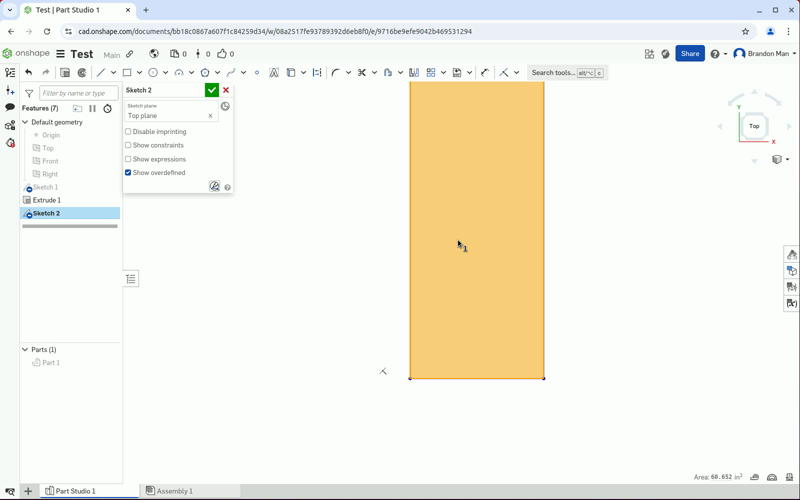
scroll(-6)
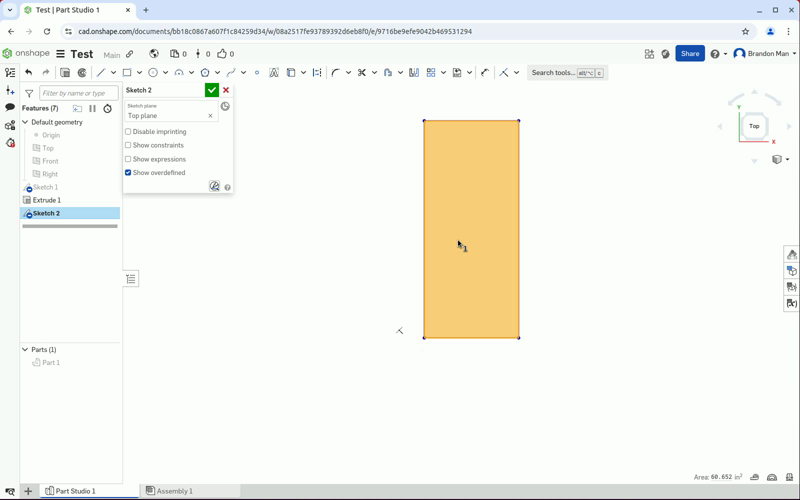
scroll(-6)
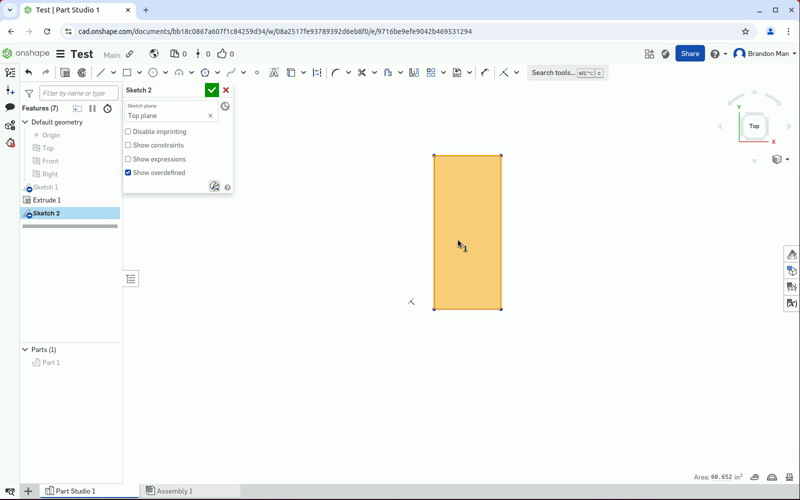
scroll(-6)
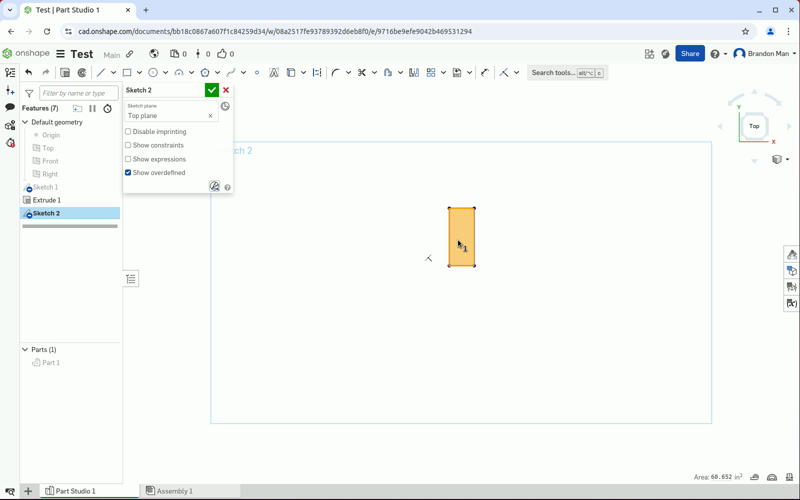
mouse_move(73, 352)
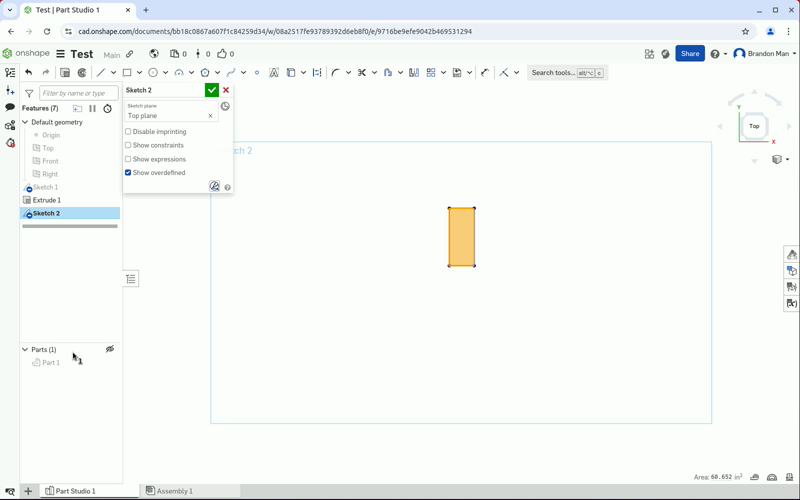
key(shift+y)
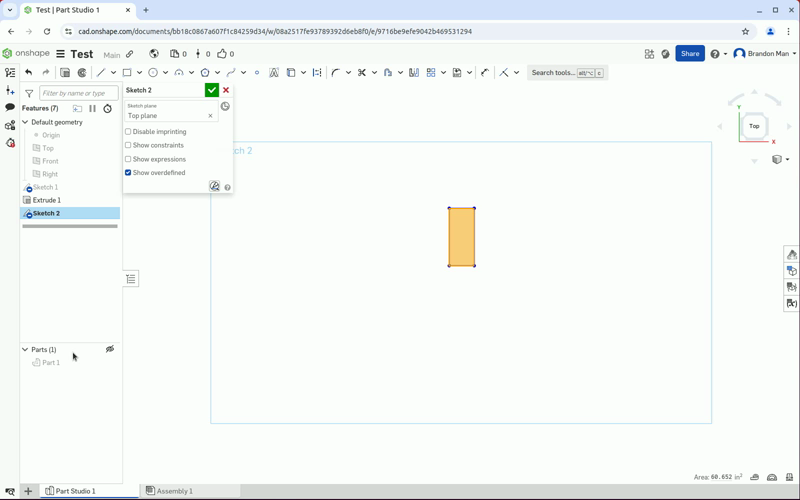
key(shift+e)
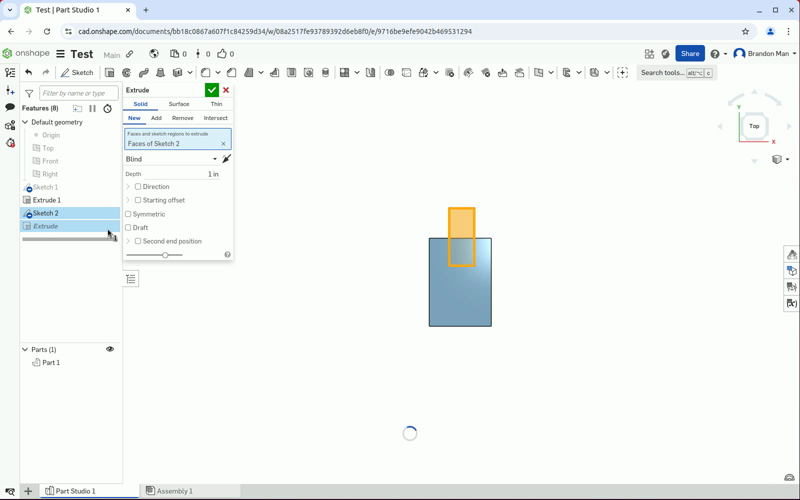
mouse_move(143, 106)
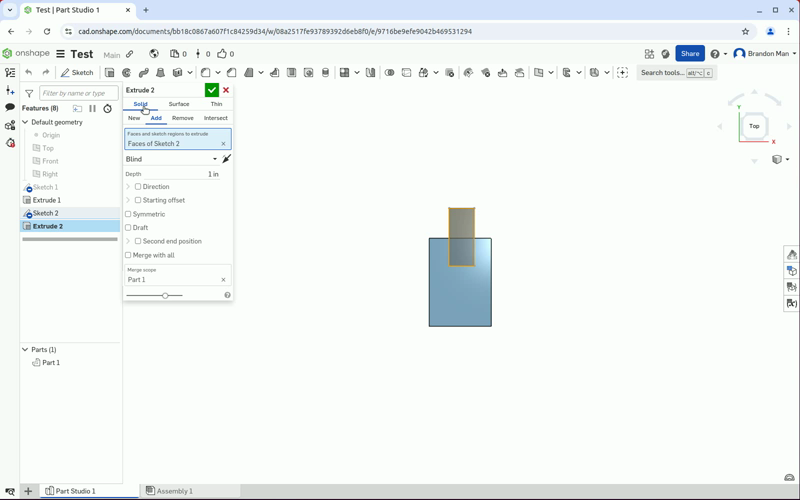
click(143, 106)
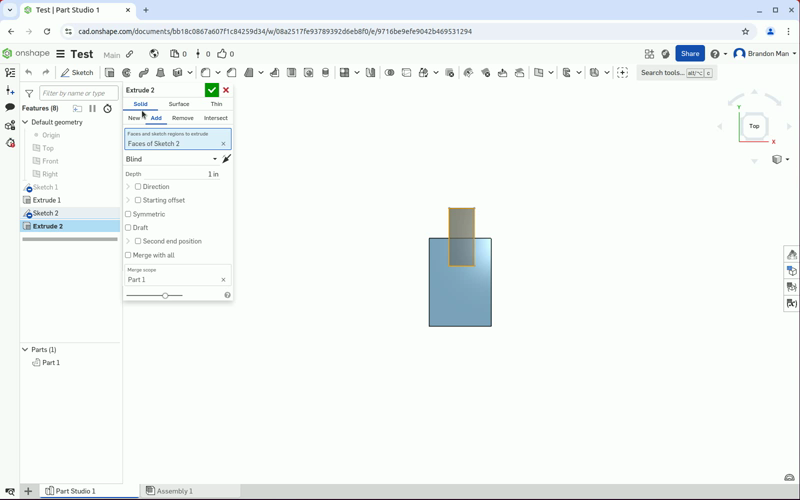
mouse_move(137, 120)
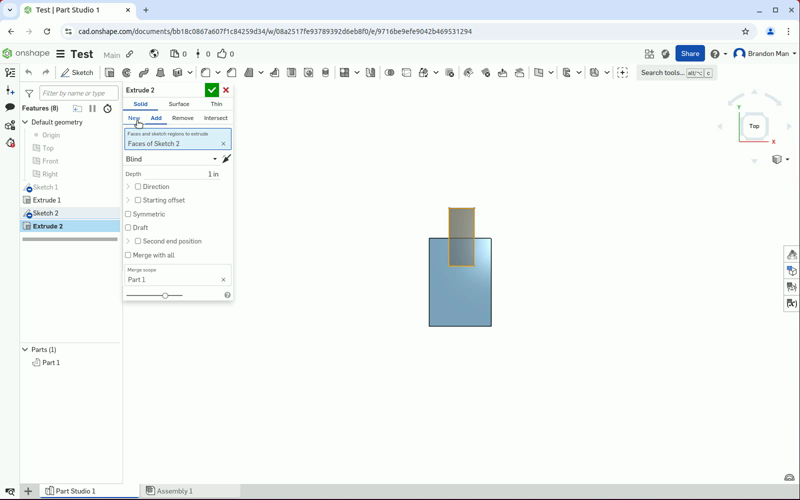
click(137, 120)
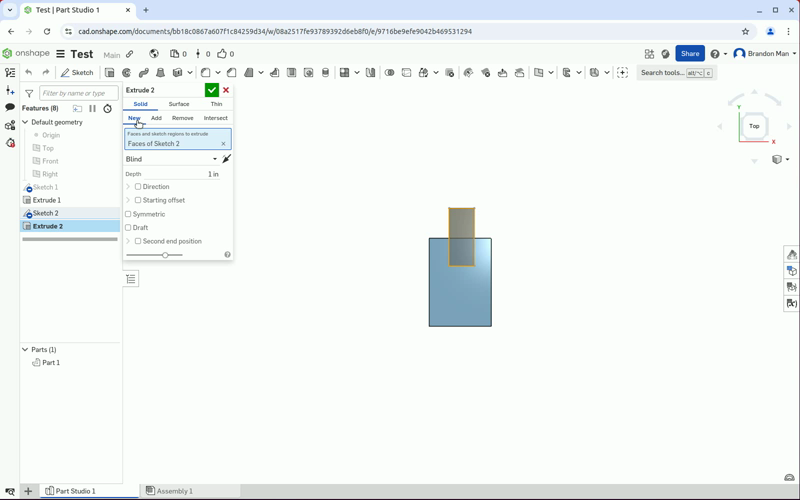
key(tab, 4)
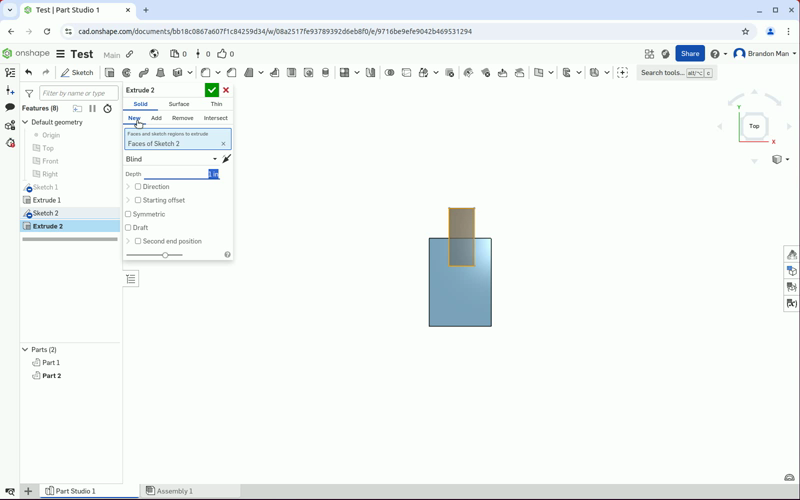
text(5.055)
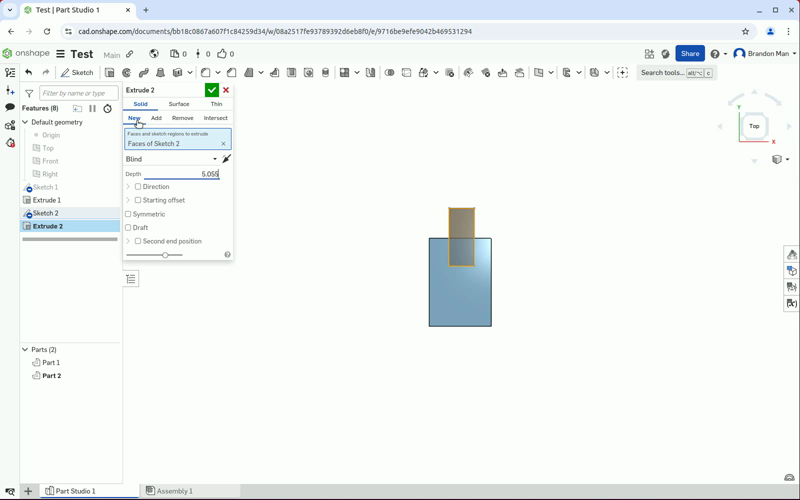
key(enter)
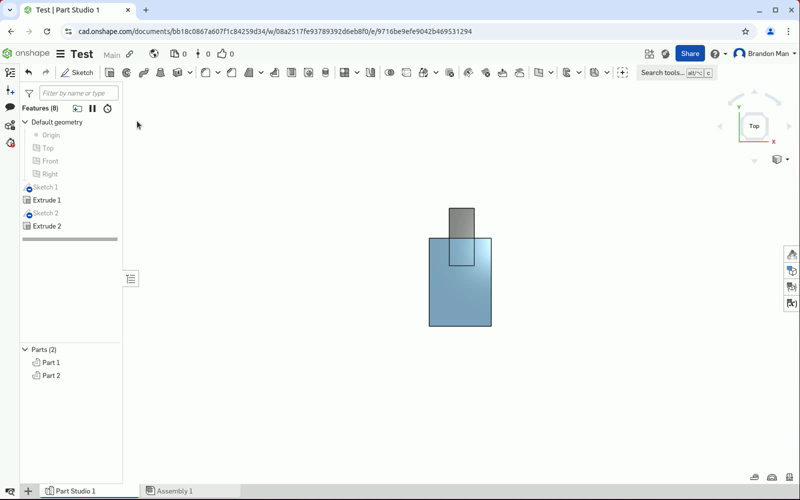
key(shift+h)
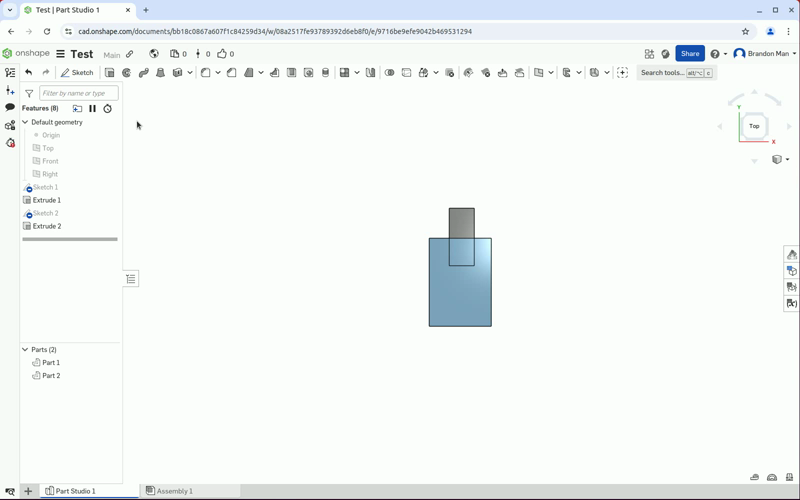
key(shift+h)
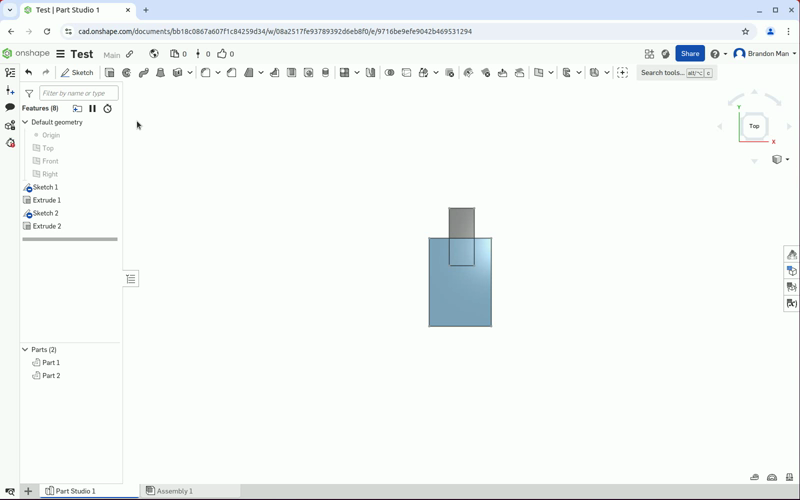
key(shift+7)
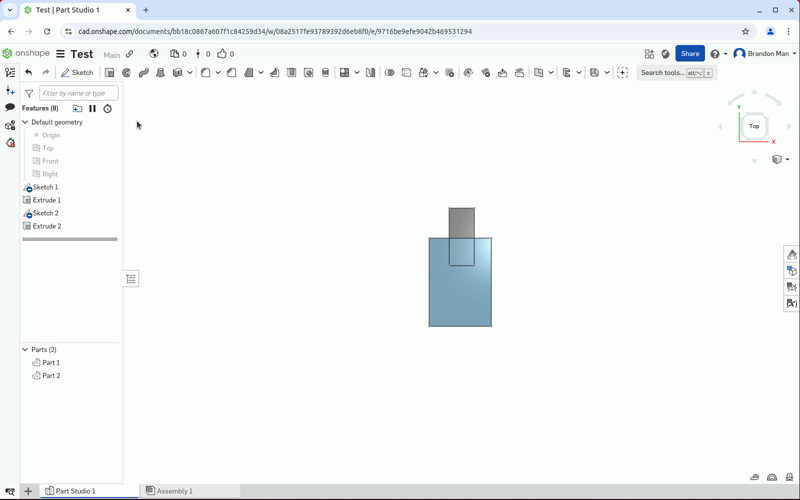
key(up, 3)
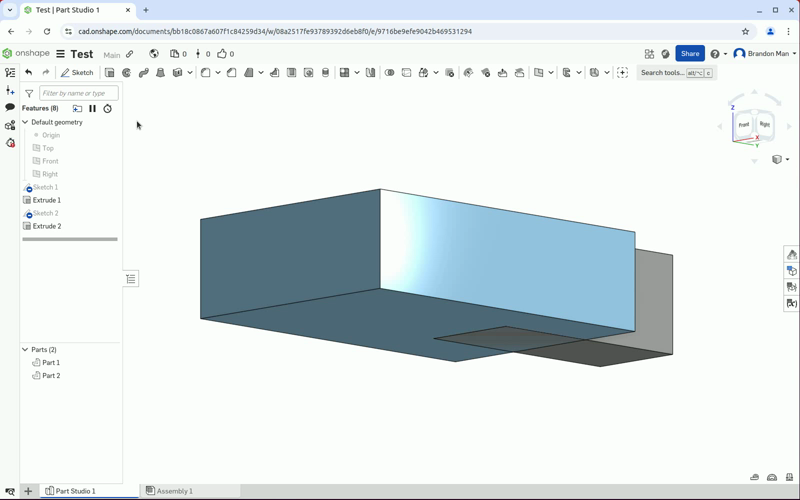
key(left, 3)
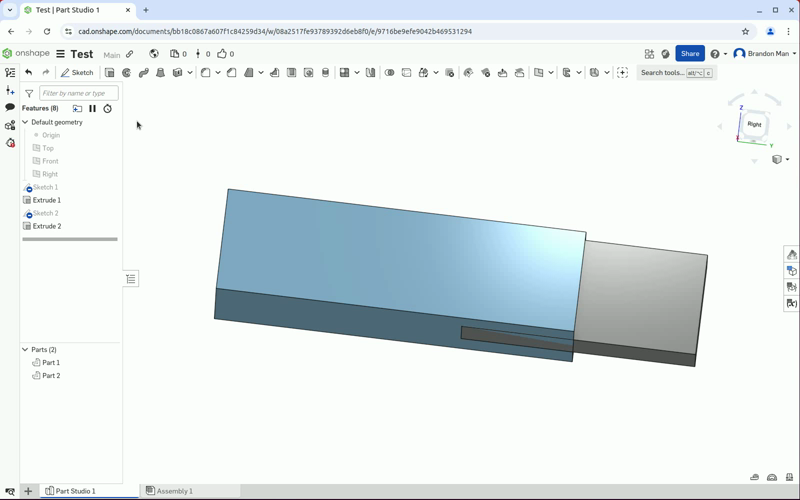
key(right, 3)
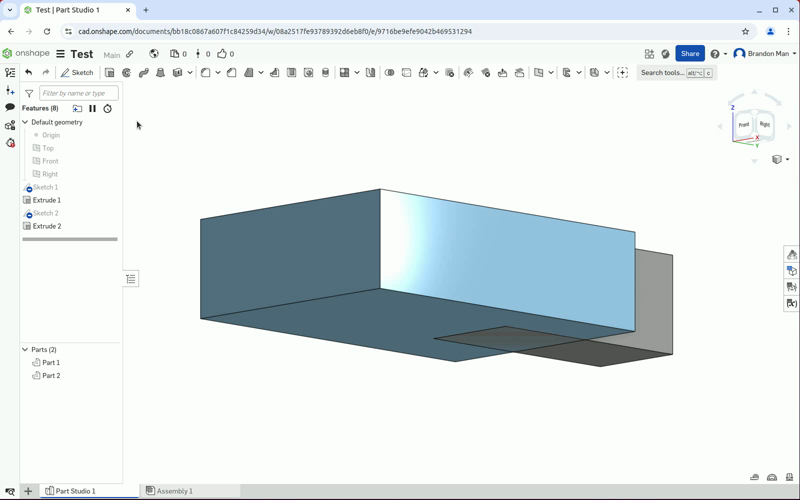
key(down, 3)
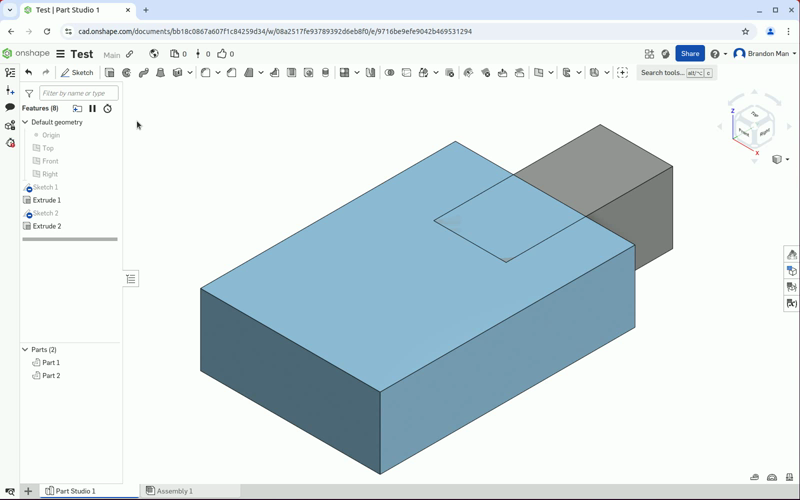
mouse_move(73, 189)
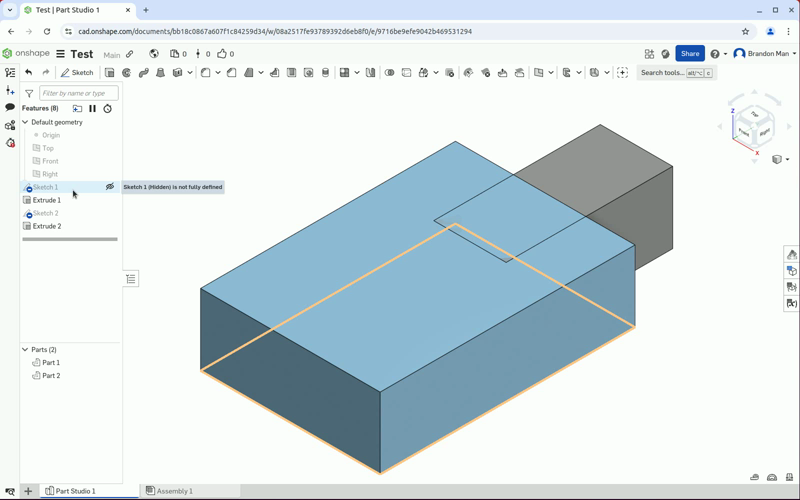
click(73, 189)